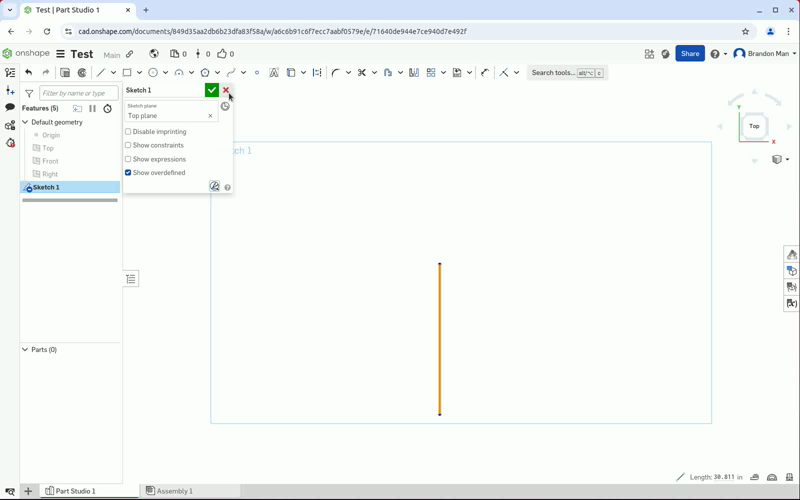
key(shift+h)
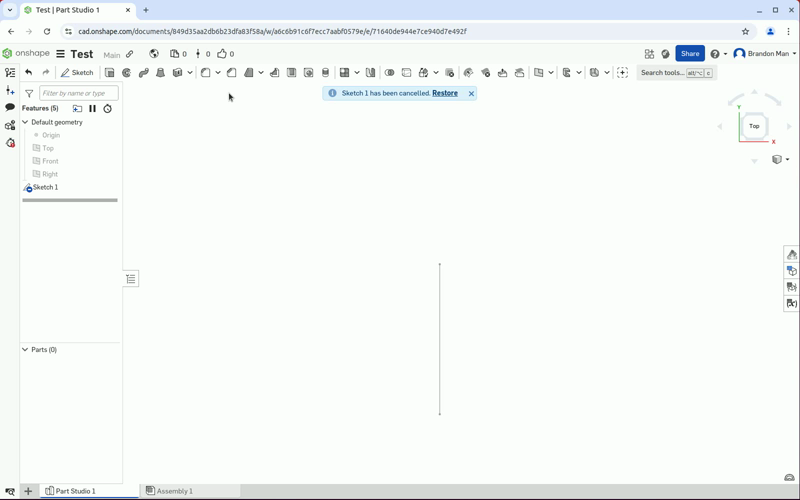
mouse_move(73, 352)
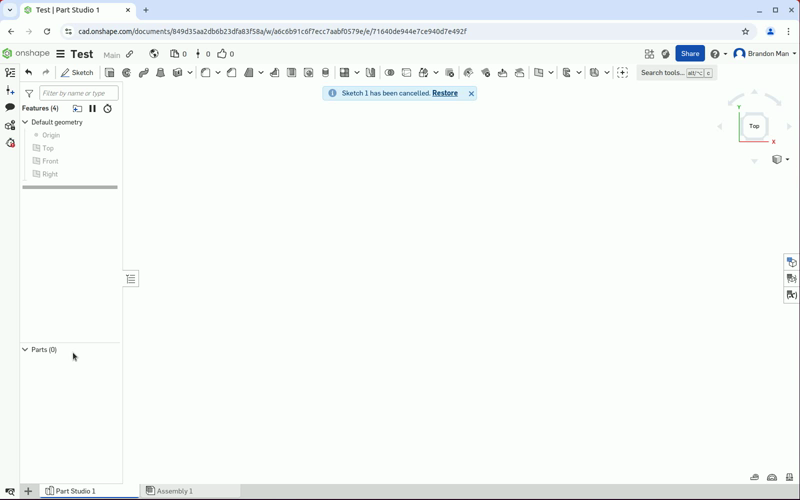
key(y)
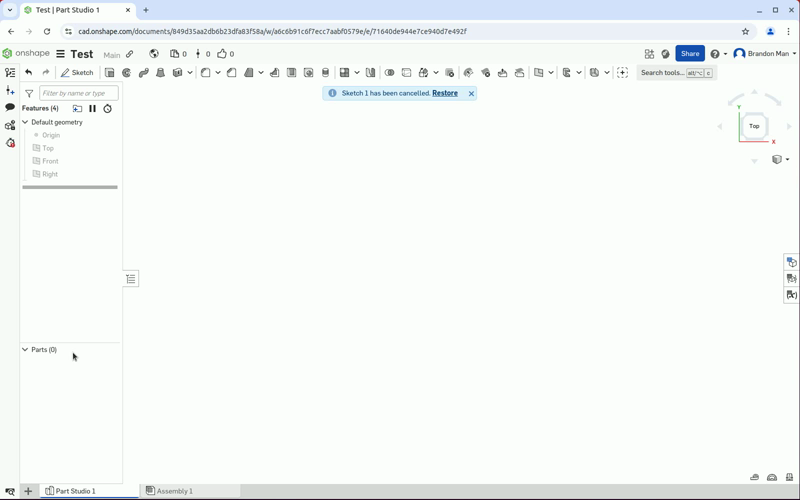
key(shift+p)
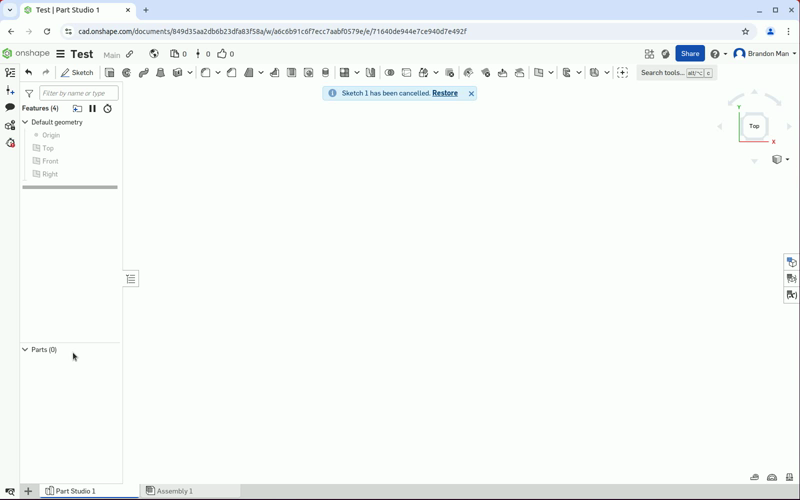
key(space)
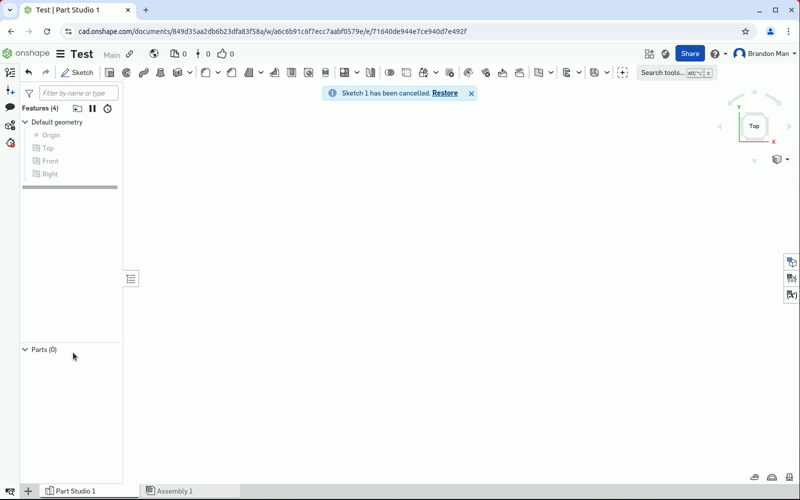
key_down(shift)
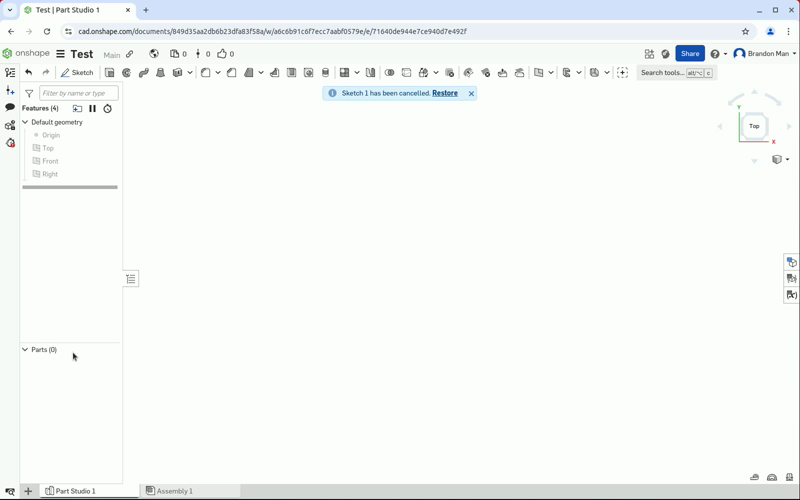
key(up)
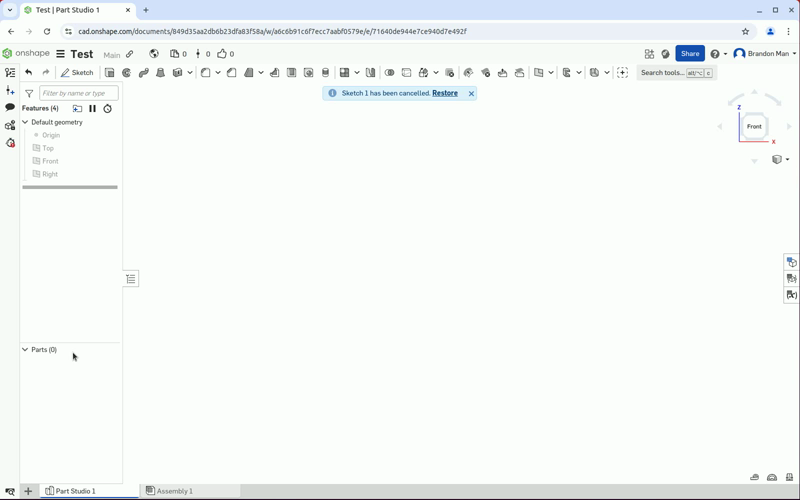
key_up(shift)
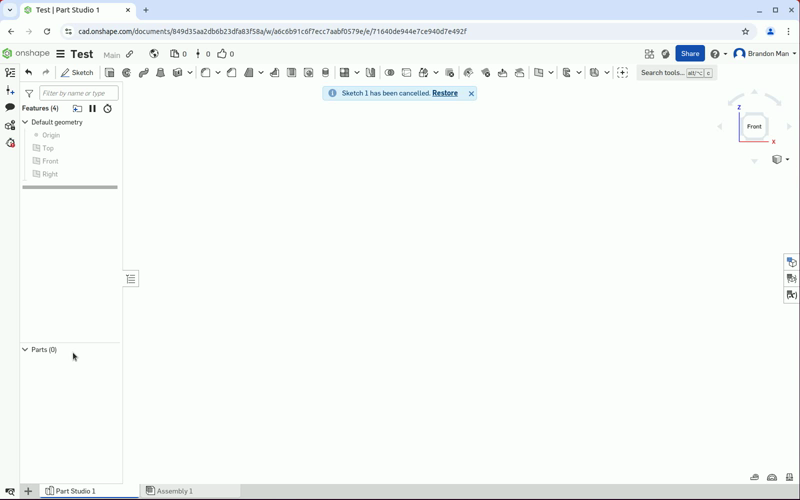
mouse_move(73, 352)
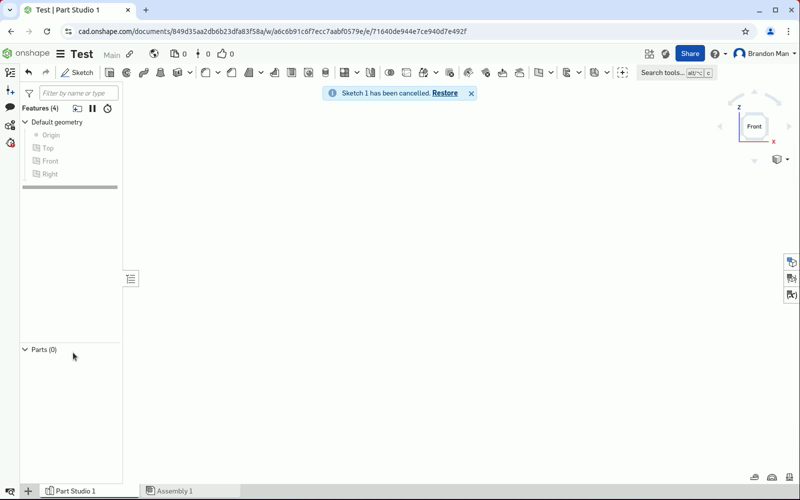
key(shift+y)
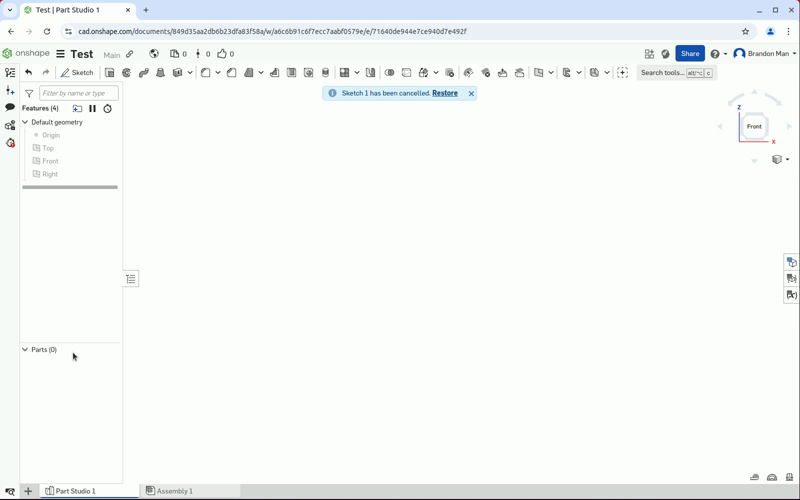
key(shift+s)
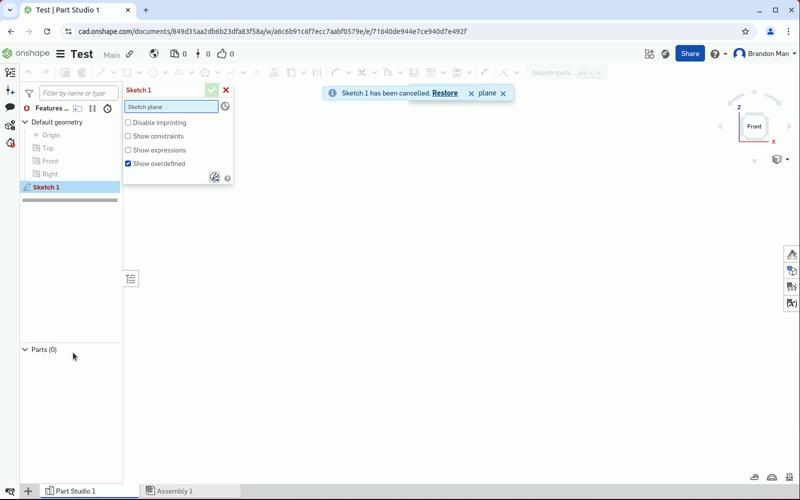
mouse_move(73, 163)
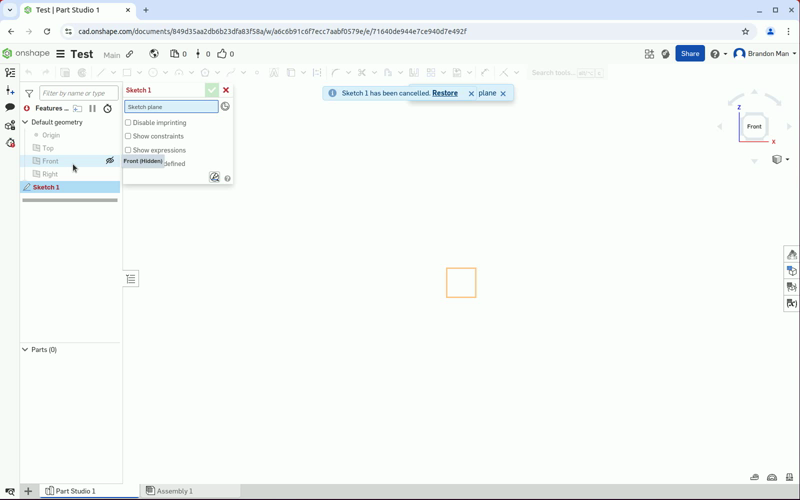
click(73, 163)
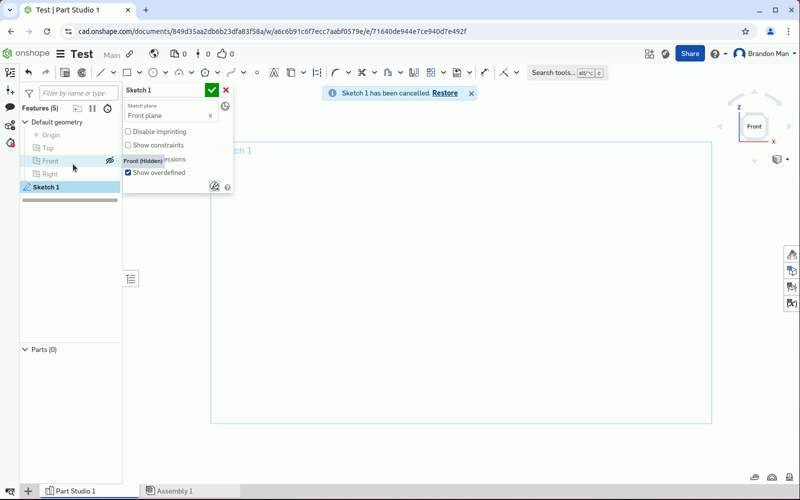
mouse_move(73, 352)
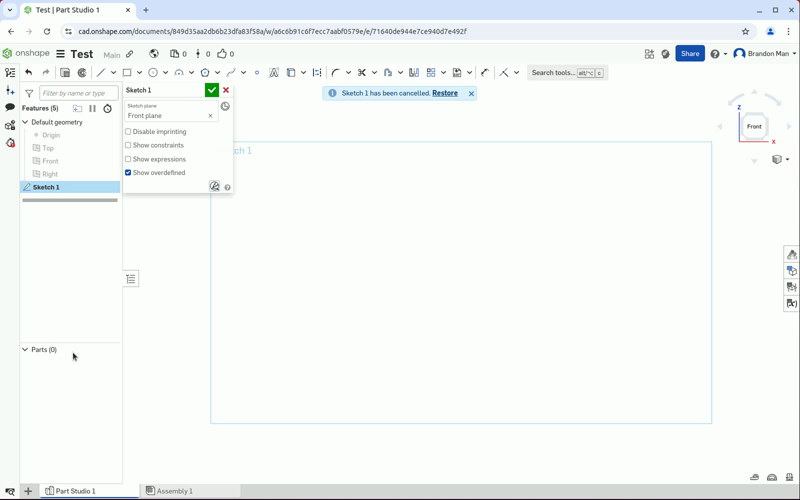
key(y)
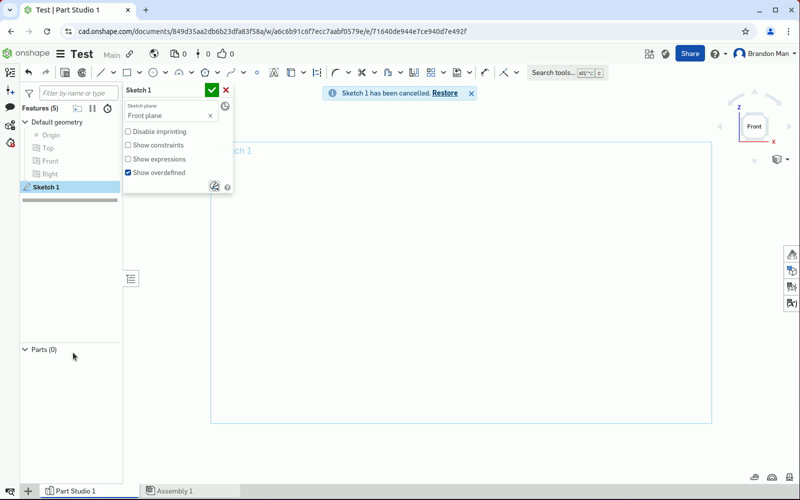
key(l)
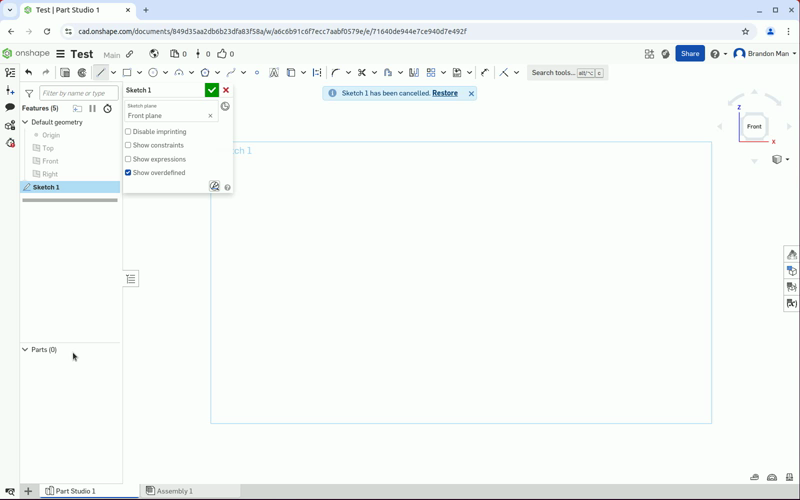
key_down(shift)
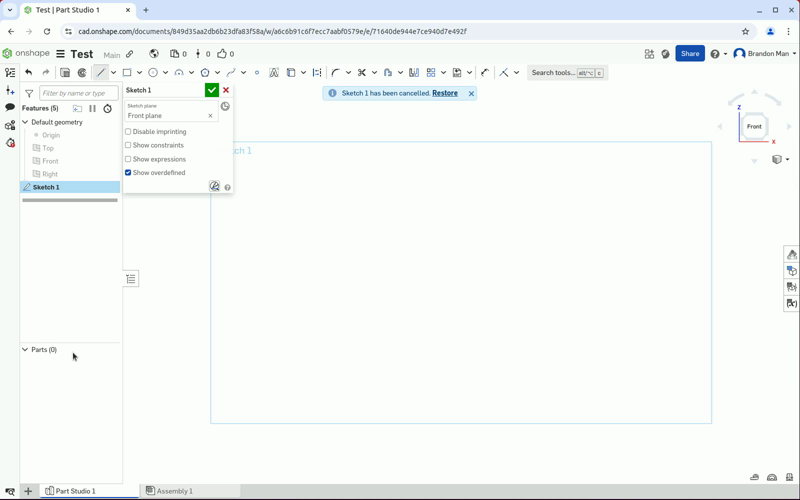
mouse_move(390, 395)
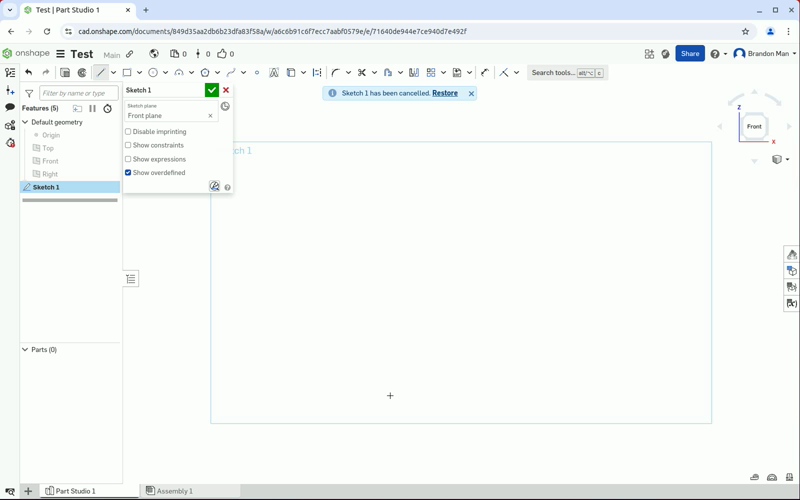
click(390, 395)
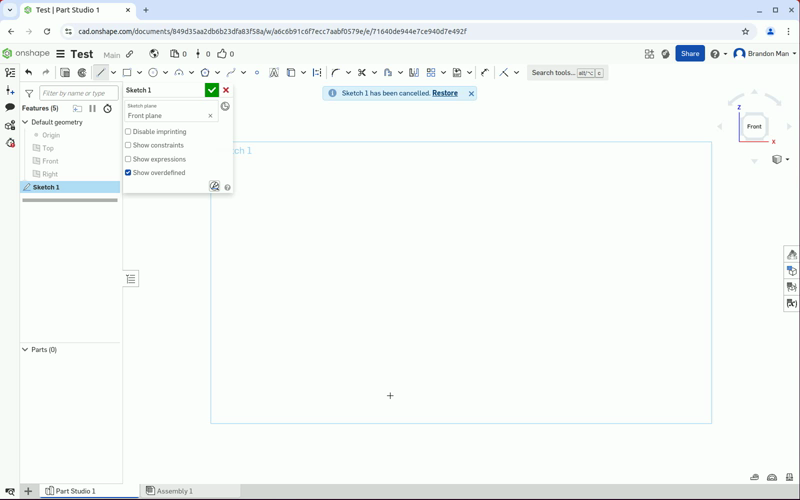
key_up(shift)
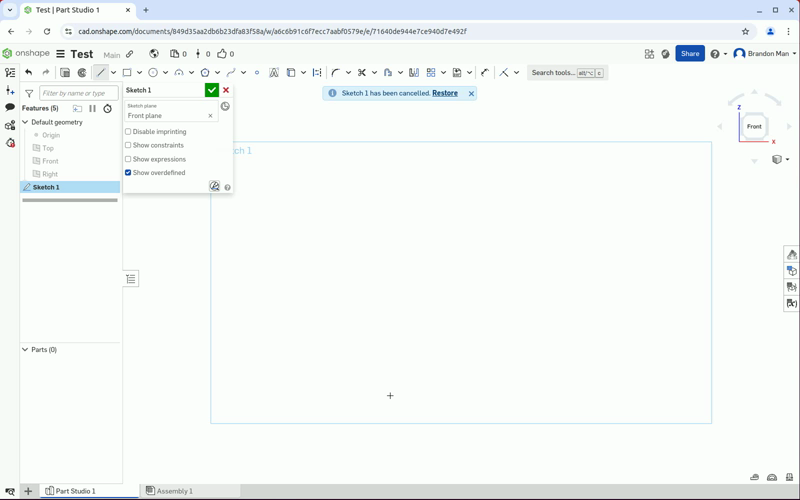
key_down(shift)
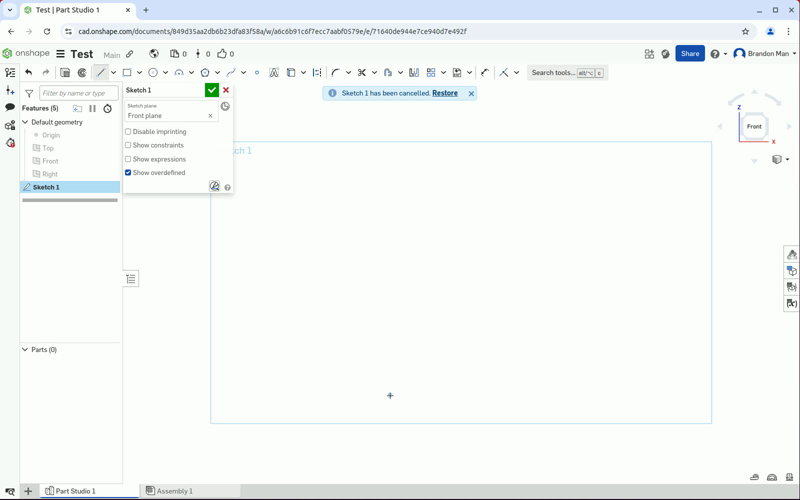
mouse_move(530, 395)
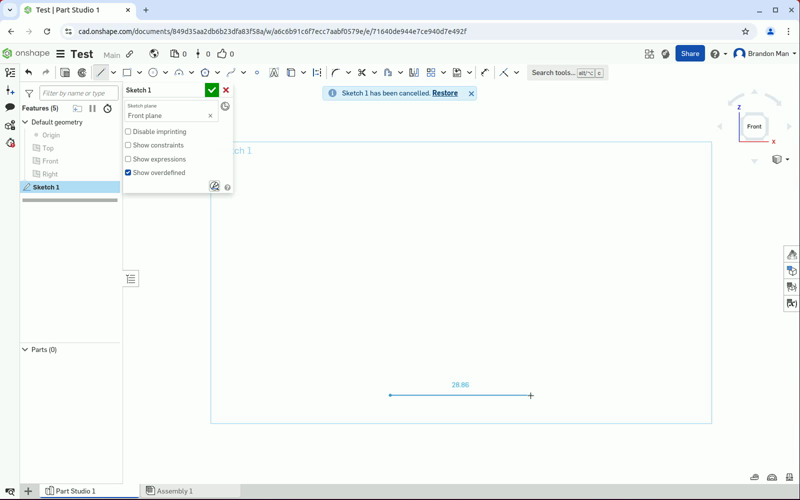
click(530, 395)
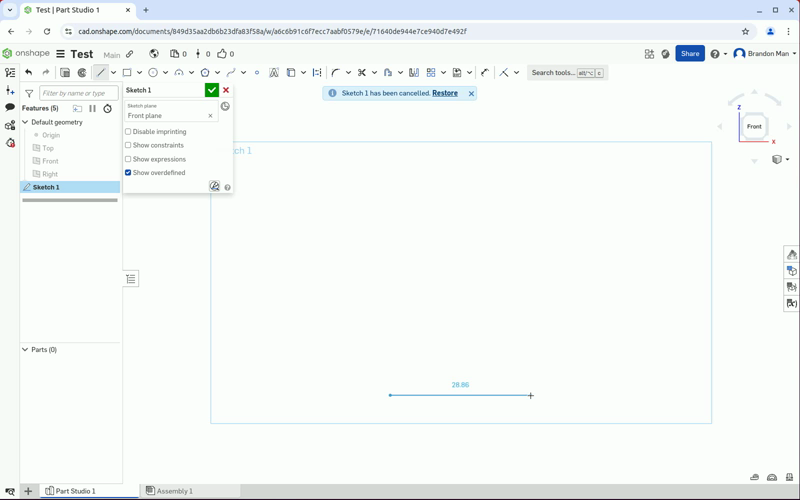
key_up(shift)
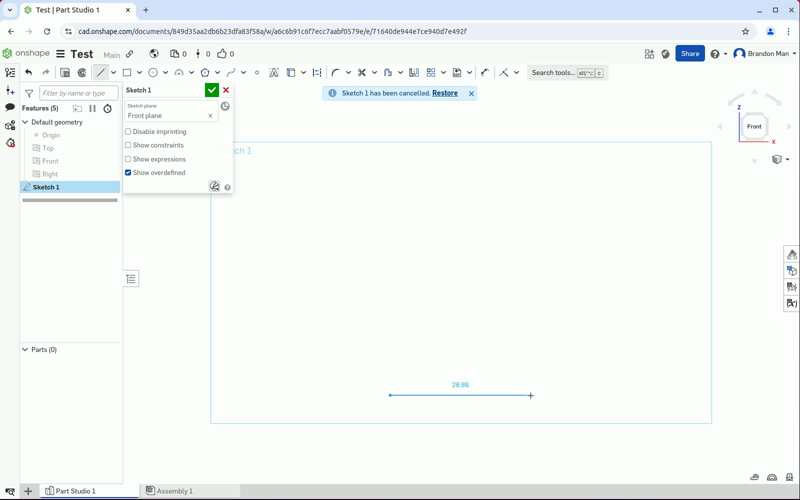
key_down(shift)
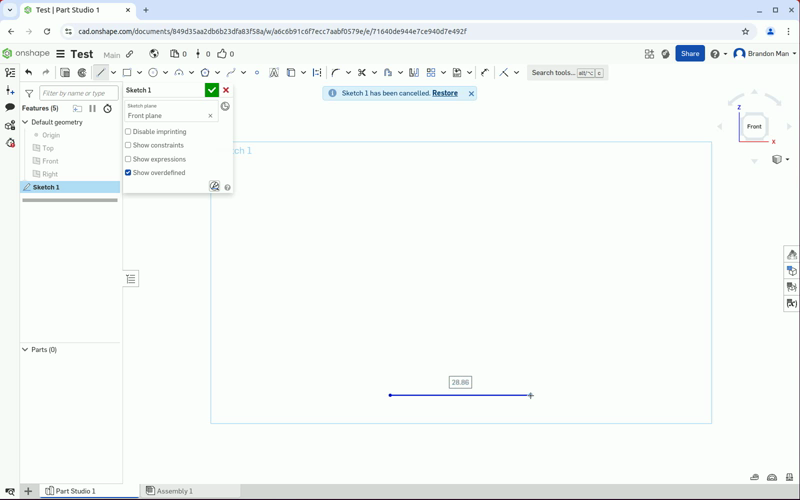
mouse_move(560, 395)
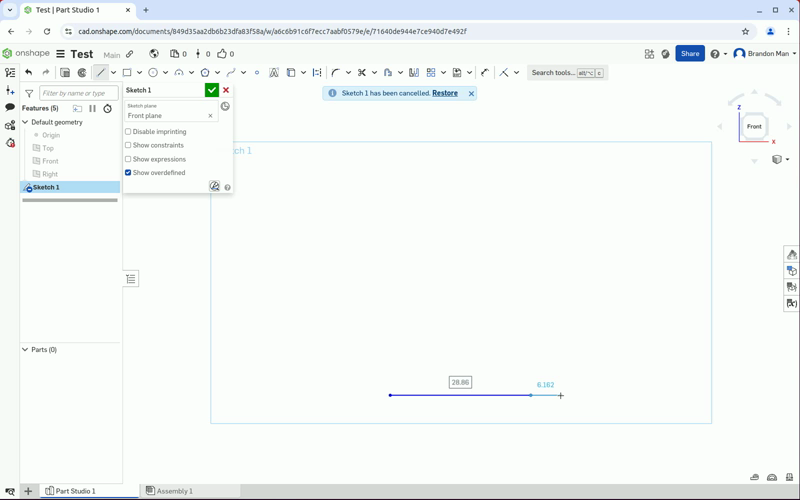
mouse_move(530, 367)
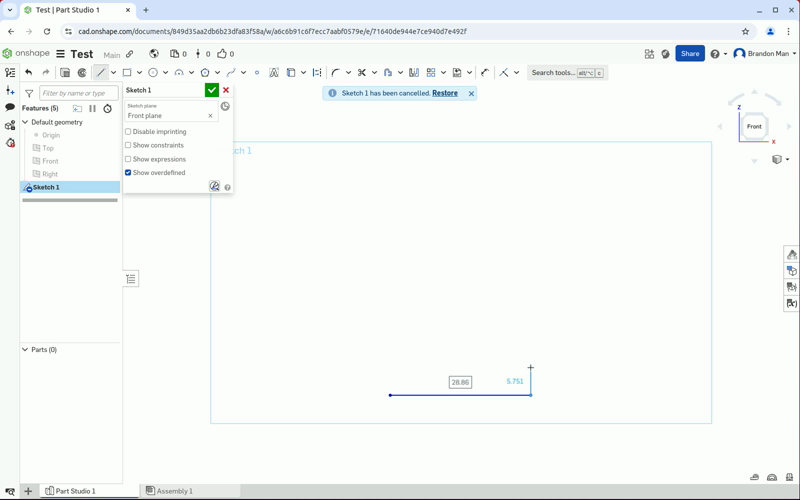
click(530, 367)
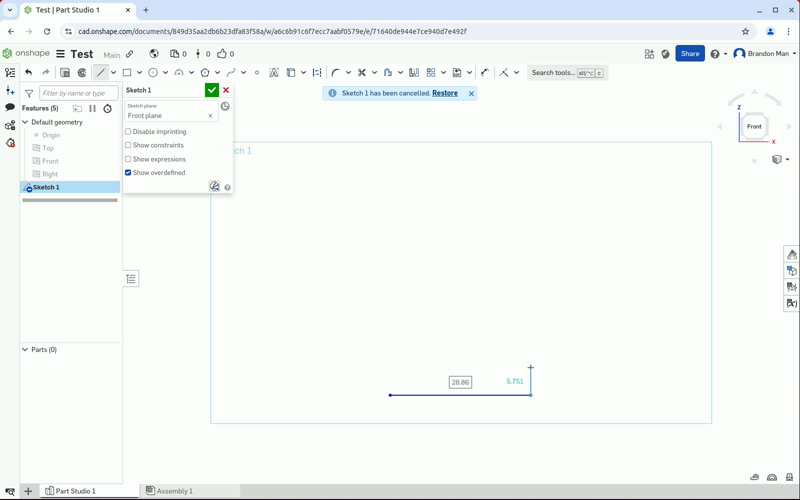
key_up(shift)
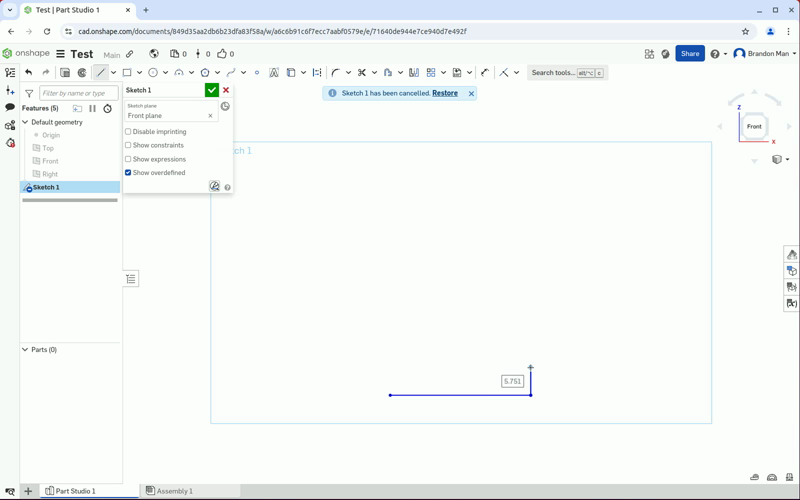
key_down(shift)
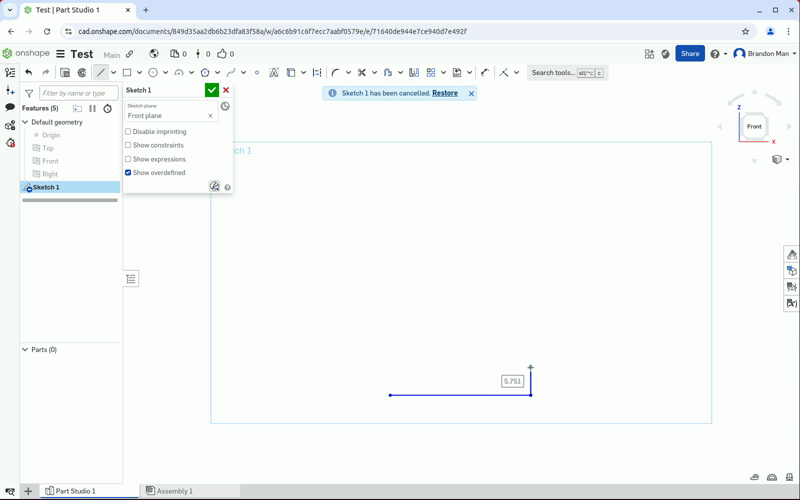
mouse_move(465, 367)
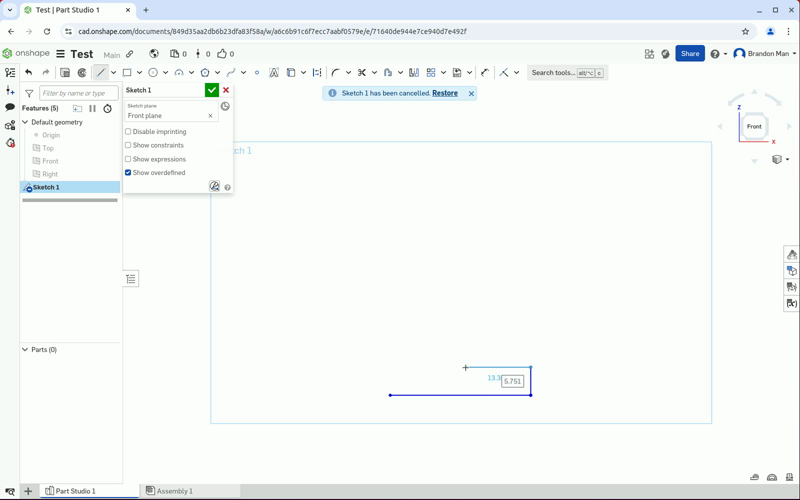
click(465, 367)
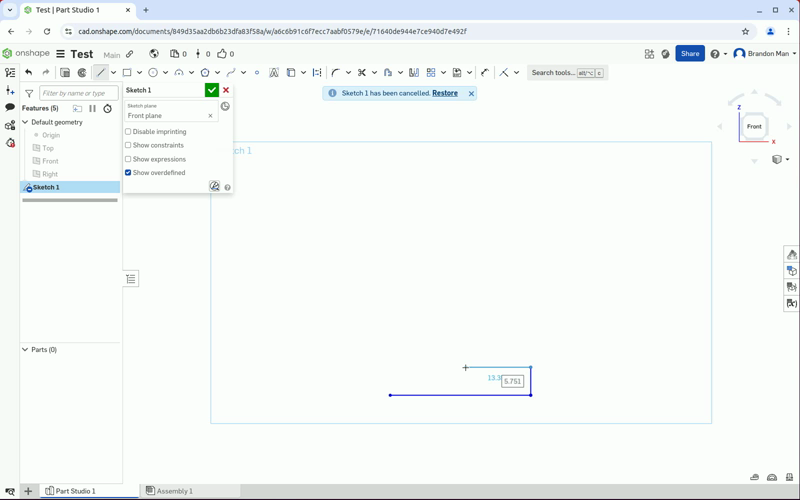
key_up(shift)
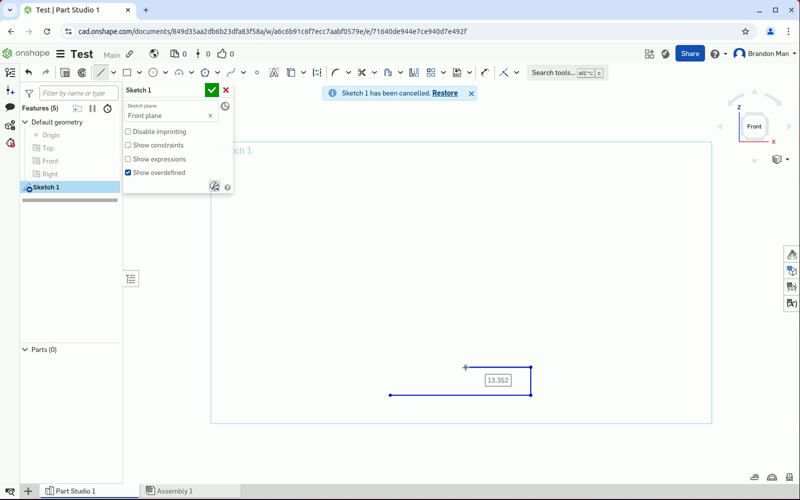
key_down(shift)
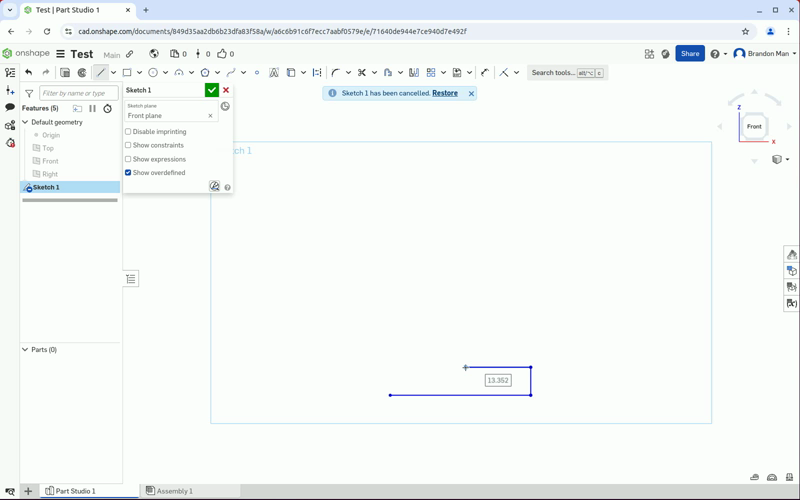
mouse_move(495, 367)
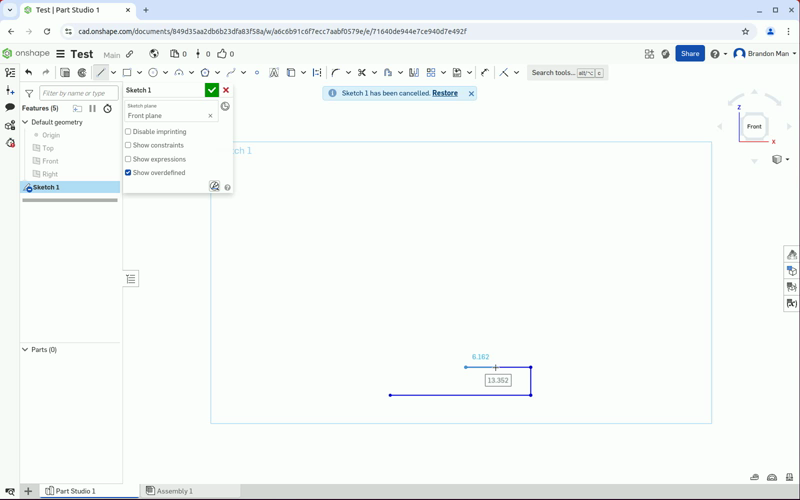
mouse_move(455, 367)
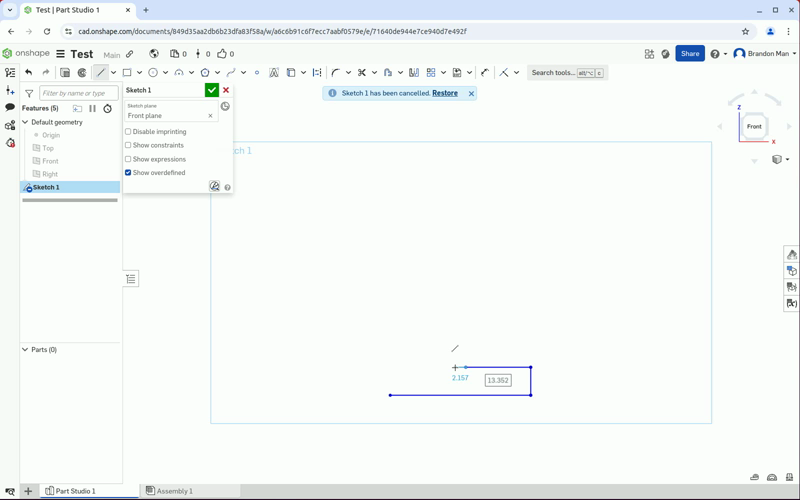
click(455, 367)
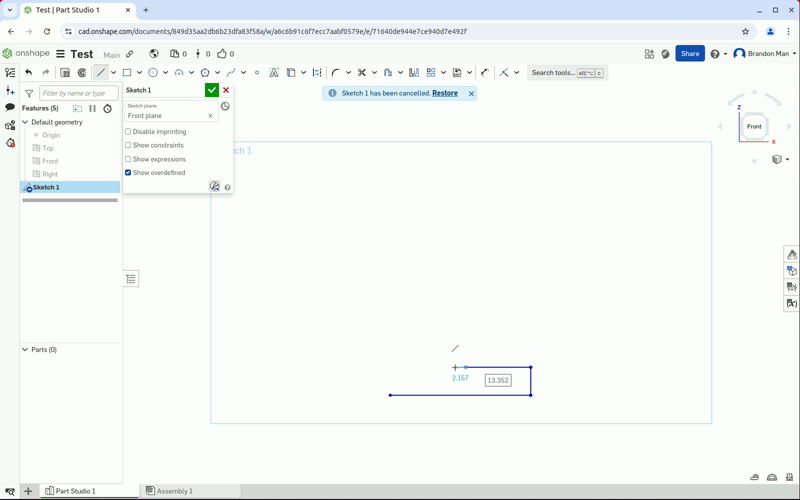
key_up(shift)
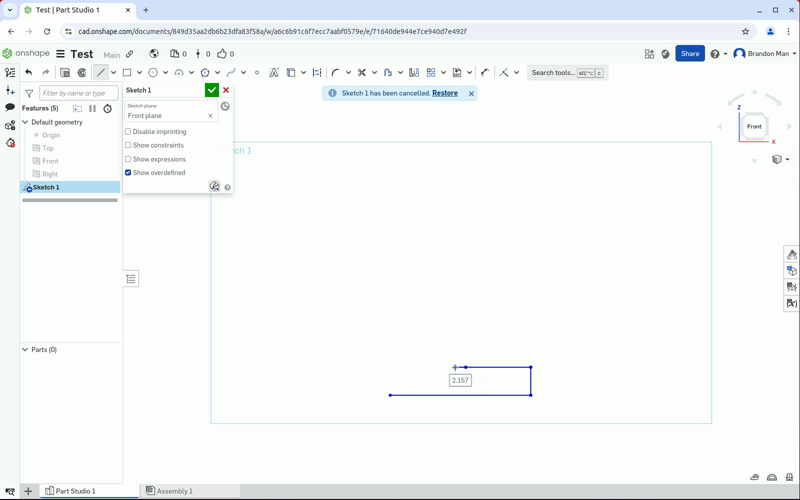
key_down(shift)
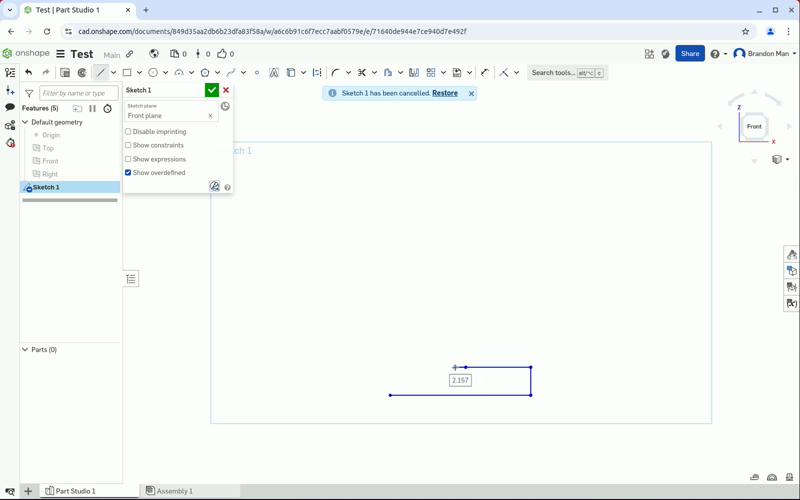
mouse_move(390, 367)
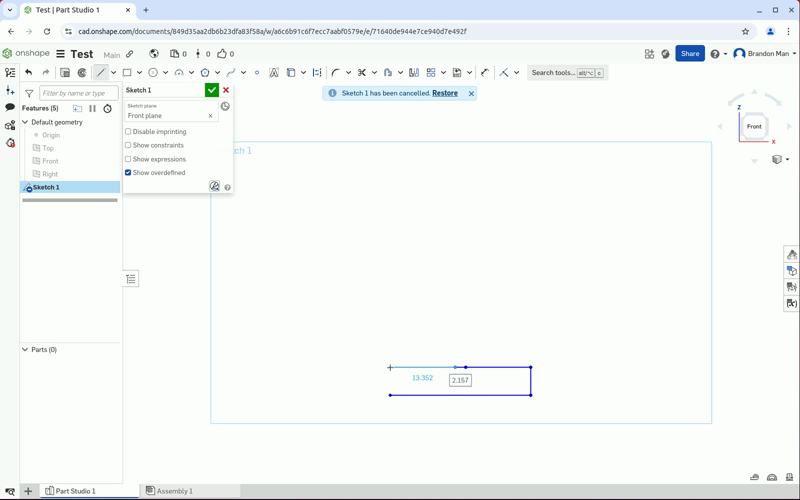
click(390, 367)
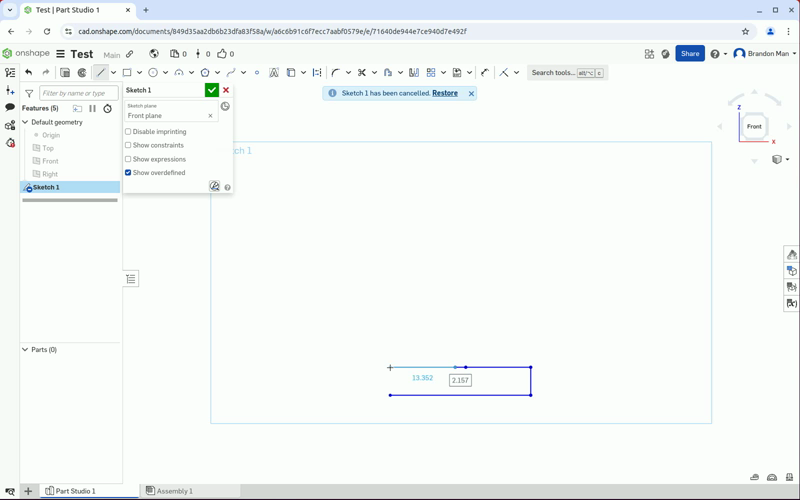
key_up(shift)
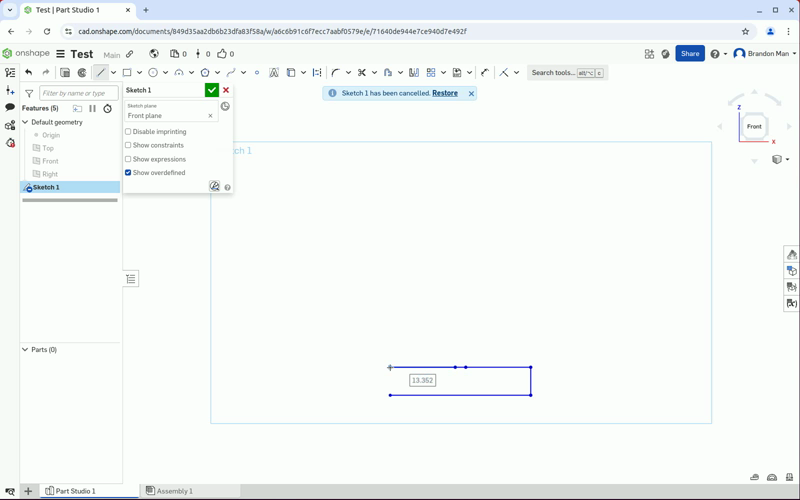
mouse_move(420, 367)
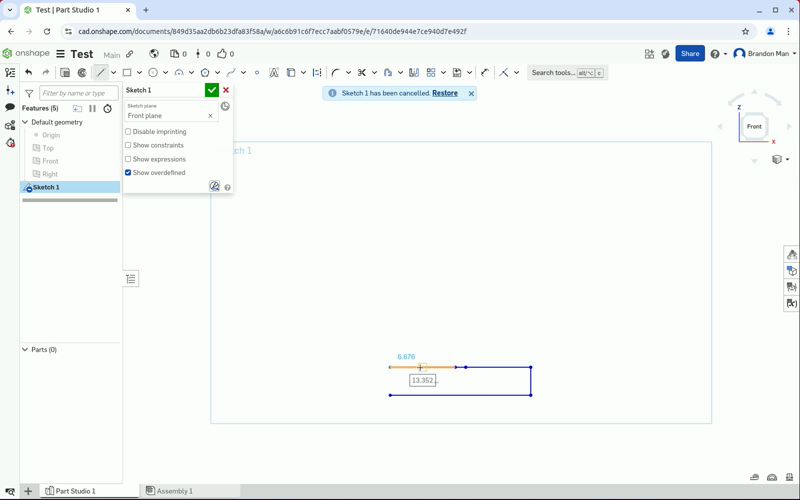
key_down(shift)
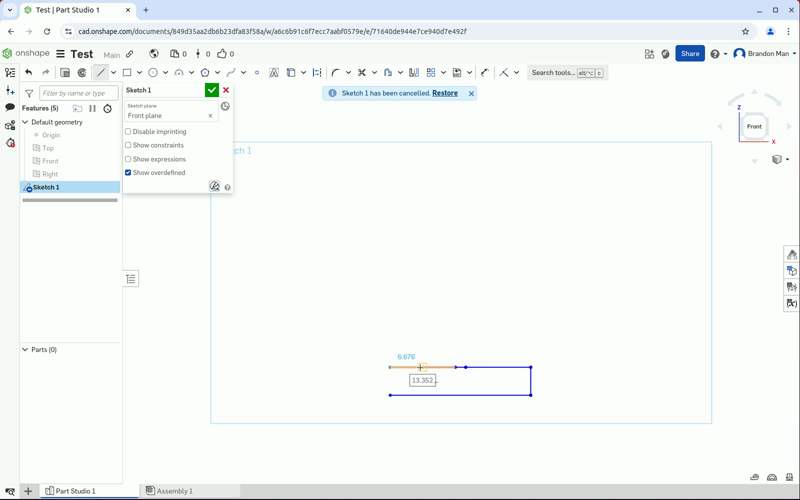
mouse_move(390, 395)
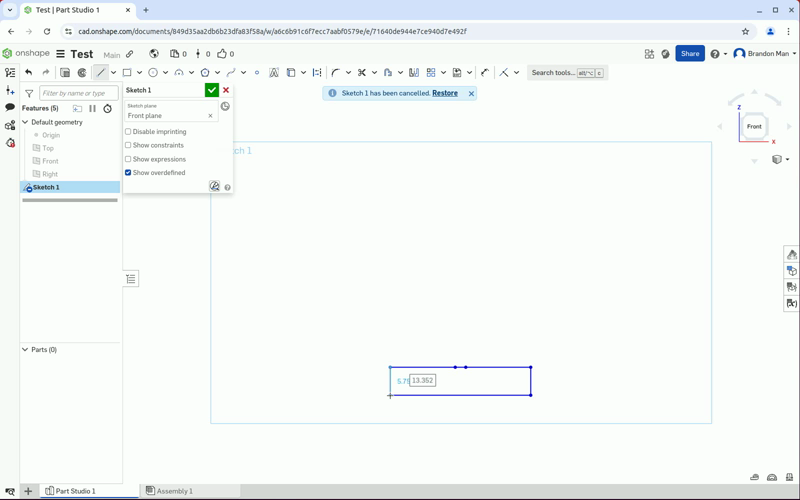
key_up(shift)
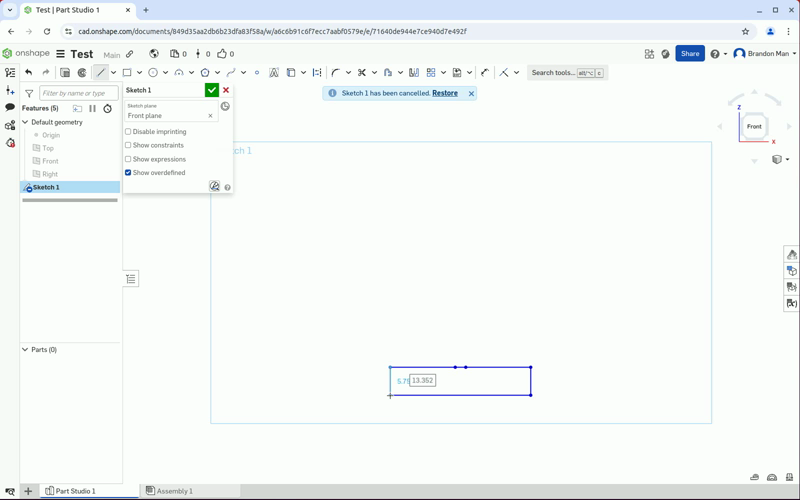
click(390, 395)
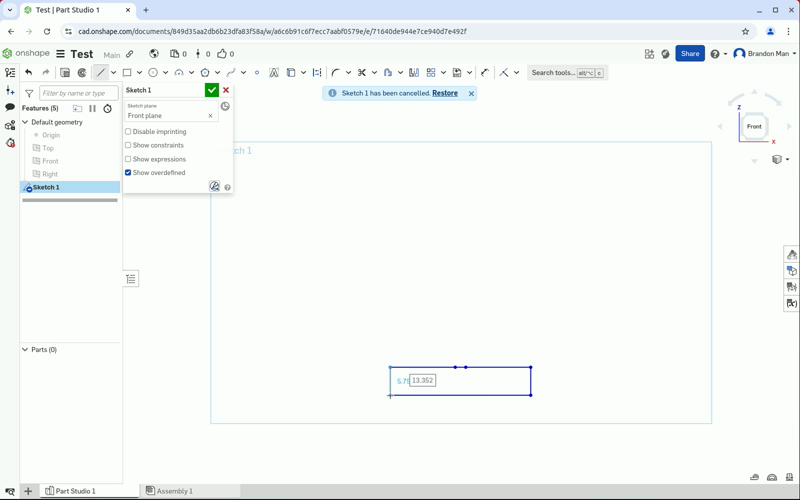
key(esc)
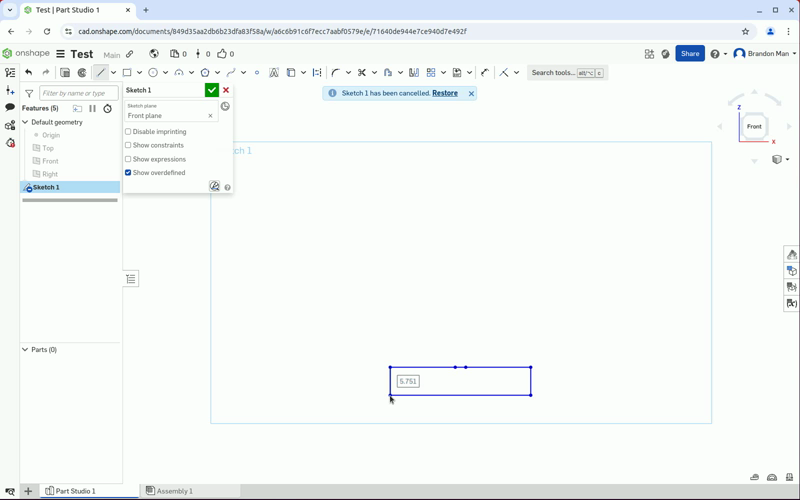
mouse_move(416, 385)
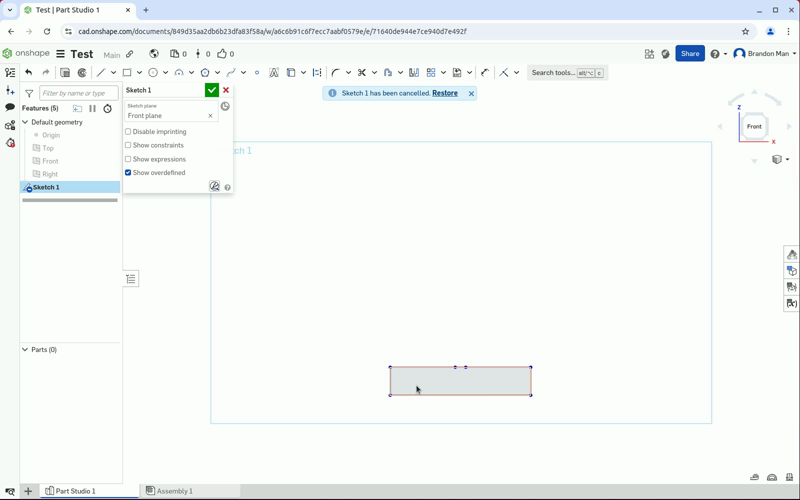
click(416, 385)
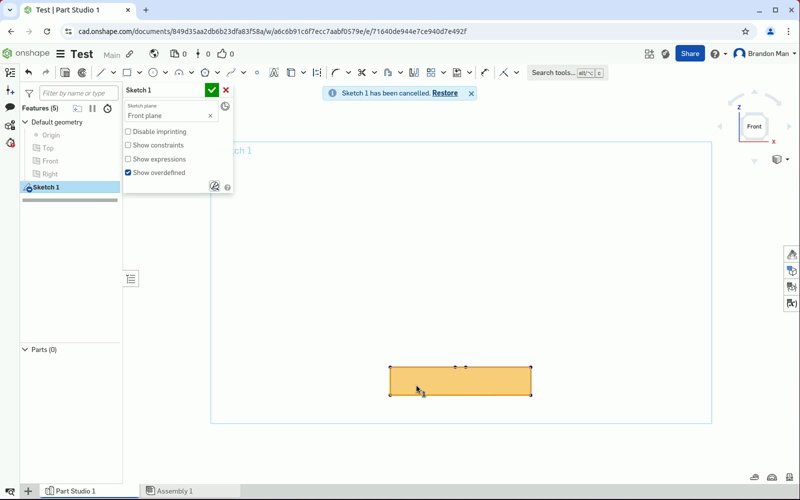
mouse_move(73, 352)
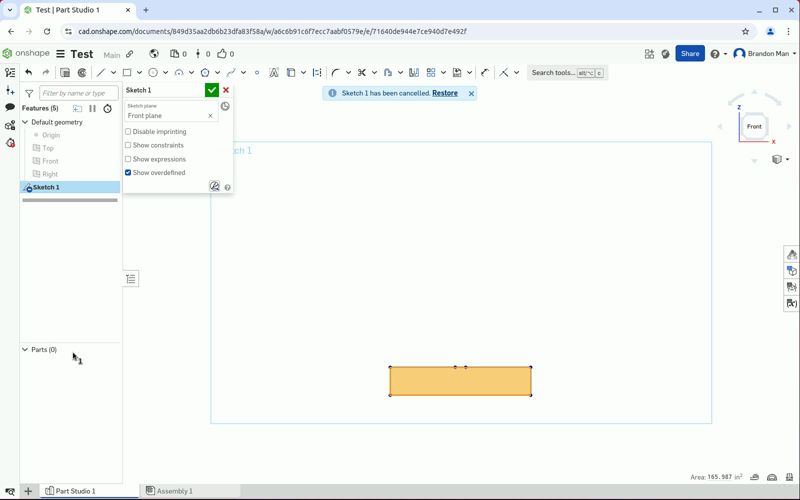
key(shift+y)
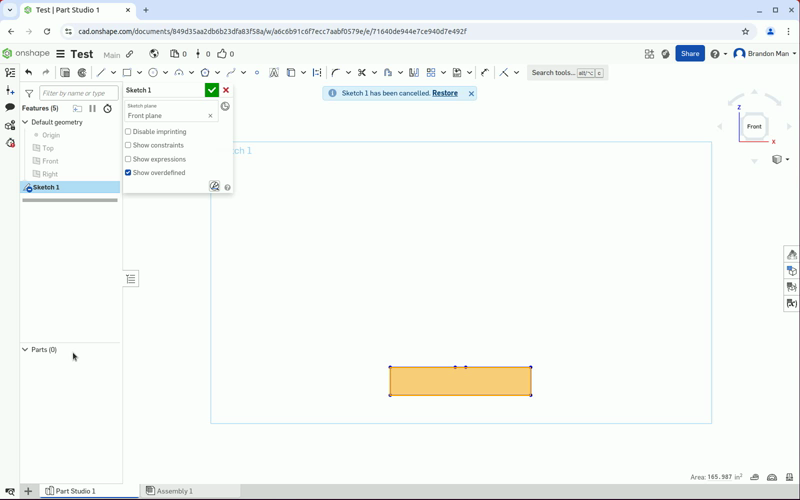
key(shift+e)
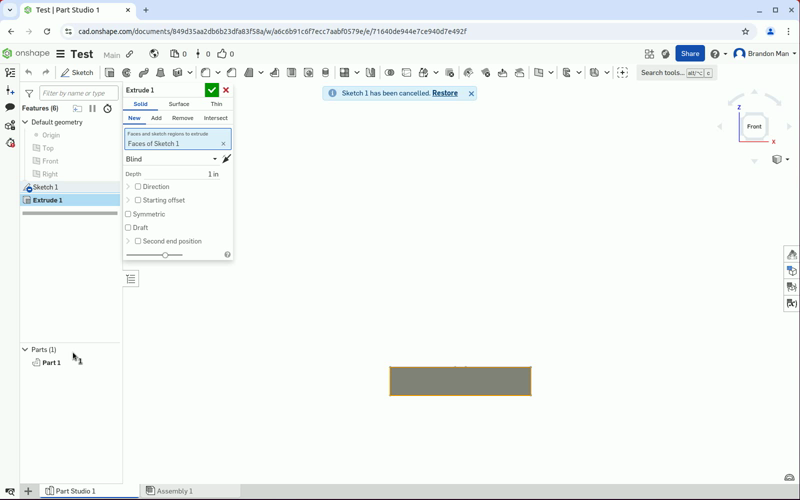
mouse_move(143, 106)
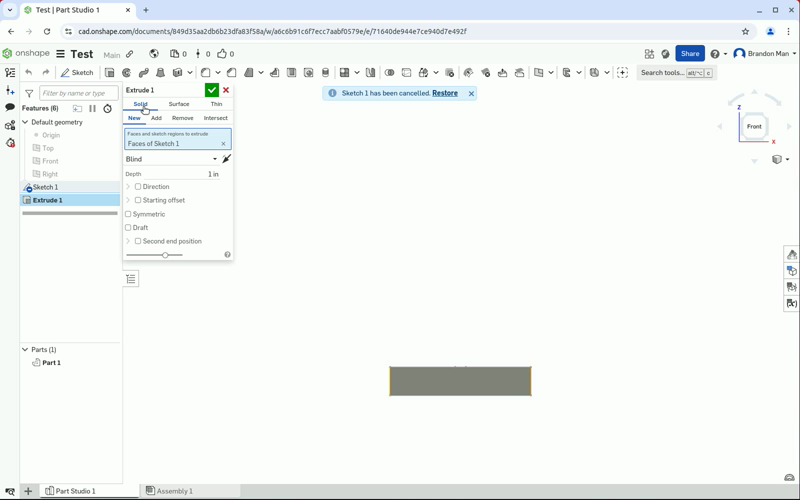
click(143, 106)
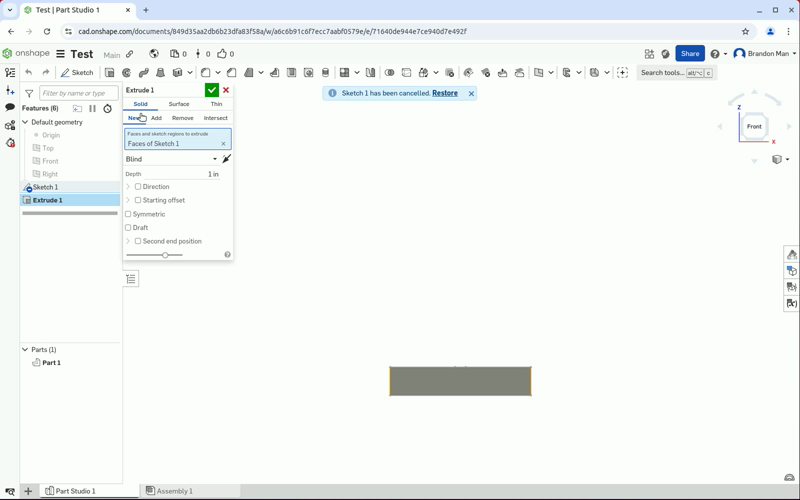
mouse_move(137, 120)
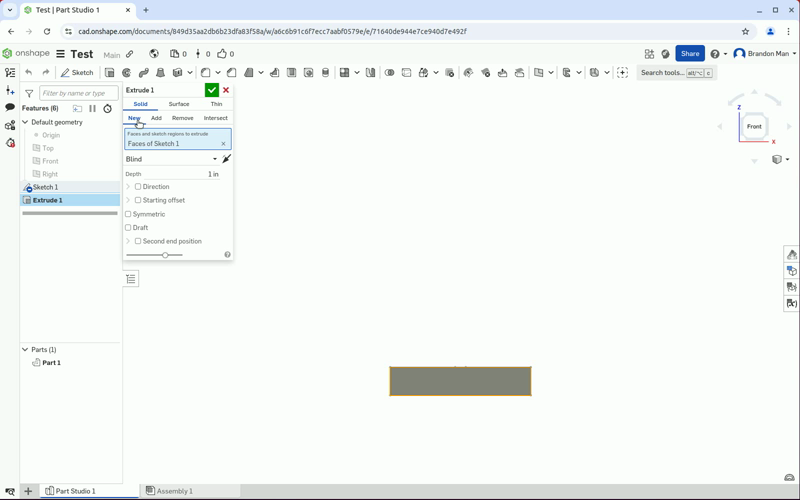
click(137, 120)
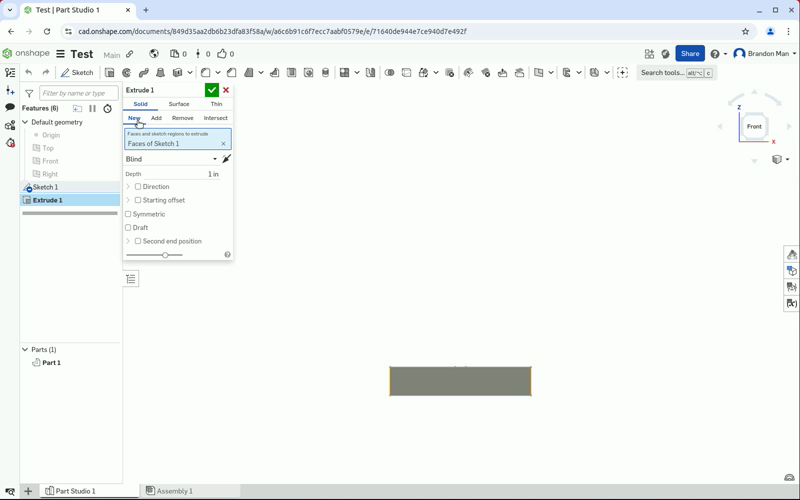
key(tab, 4)
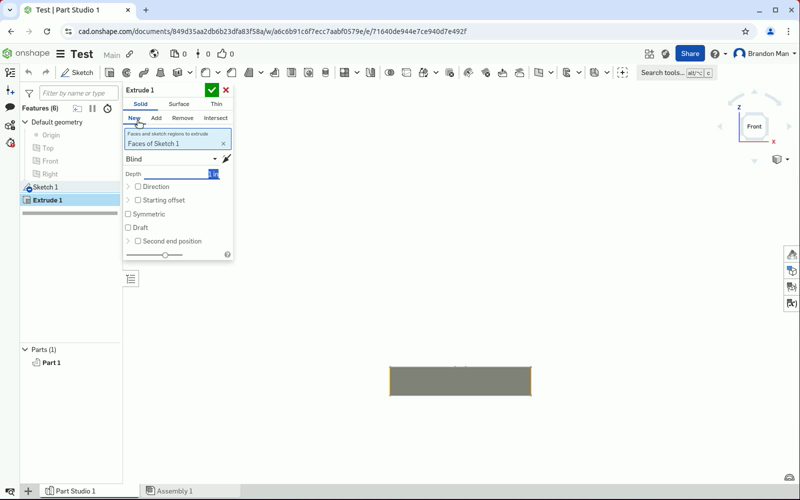
text(17.331)
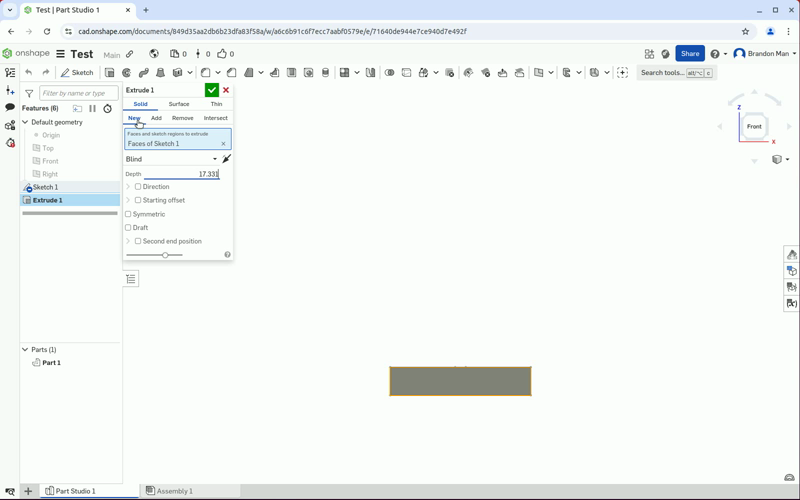
key(enter)
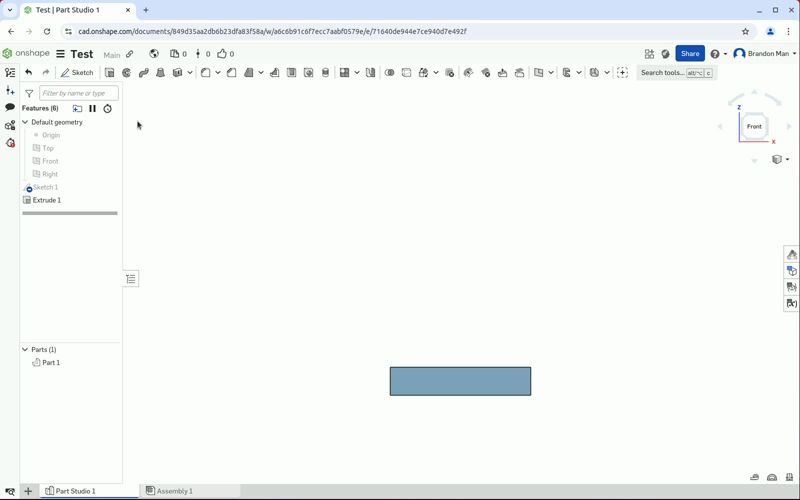
key(shift+h)
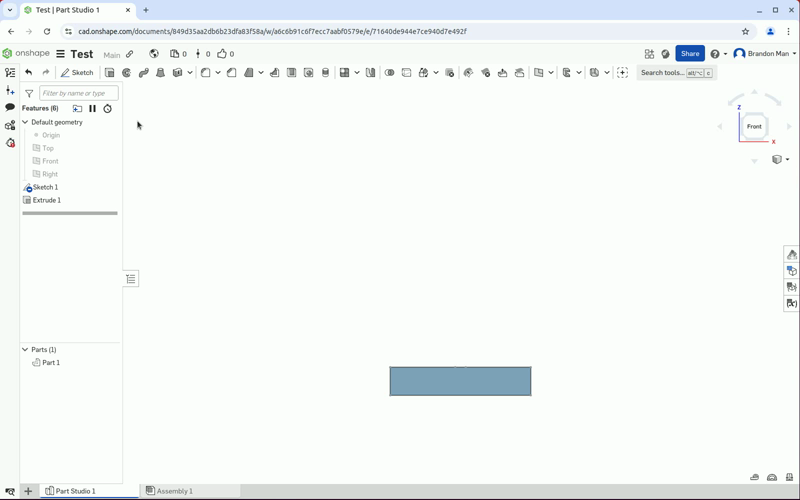
key(shift+h)
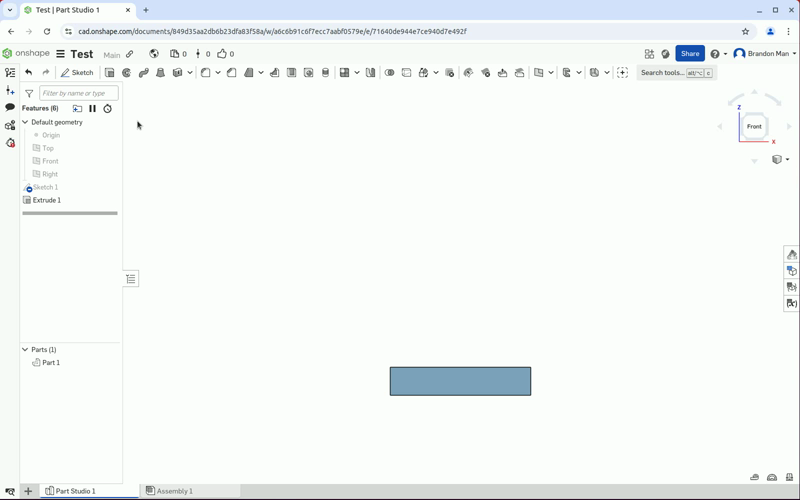
mouse_move(73, 189)
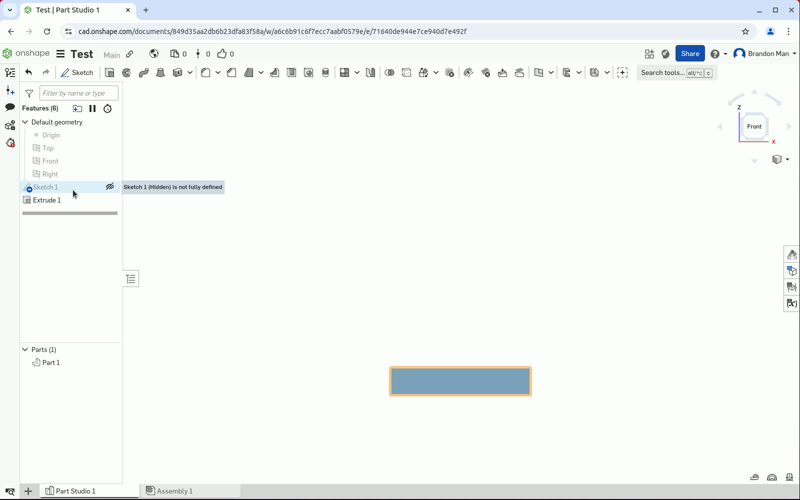
click(73, 189)
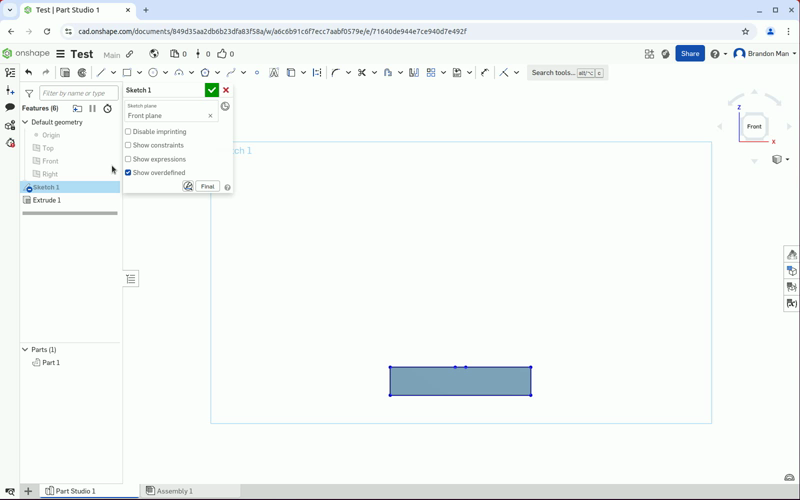
mouse_move(229, 92)
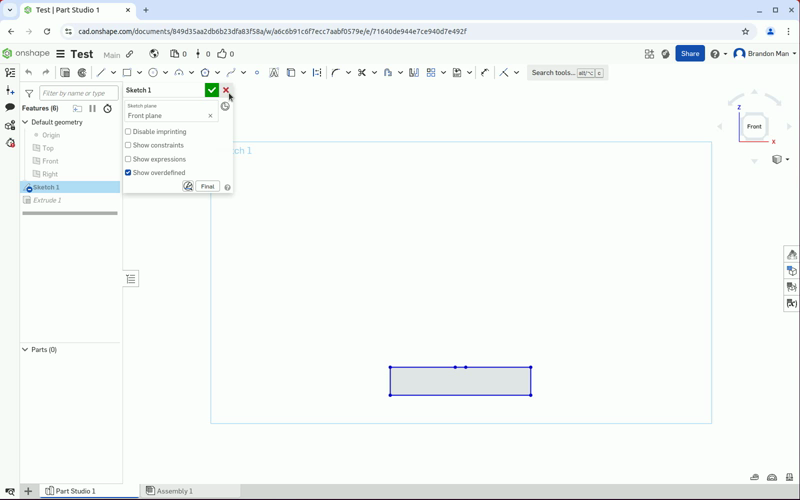
click(229, 92)
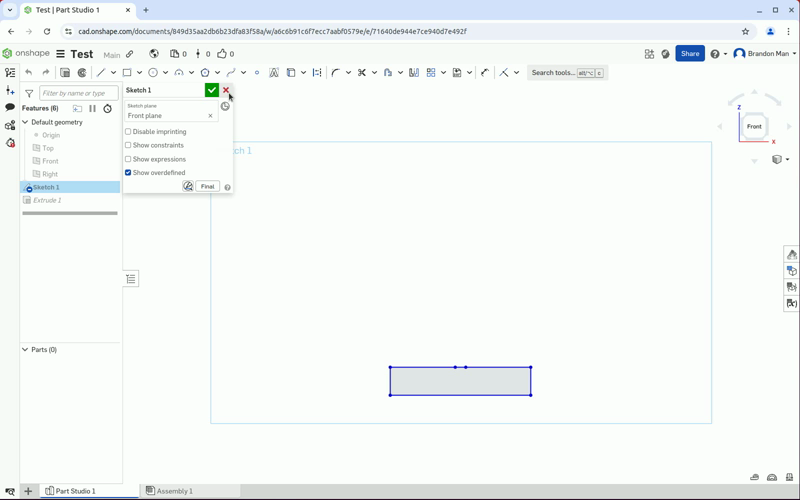
key(shift+s)
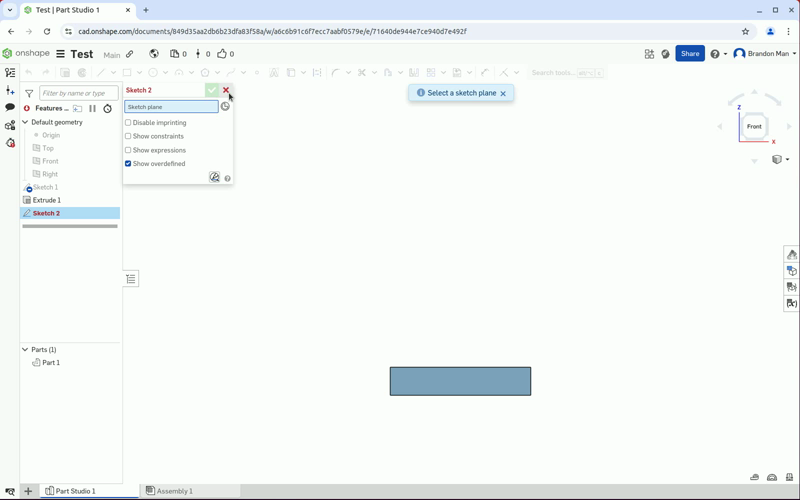
mouse_move(73, 163)
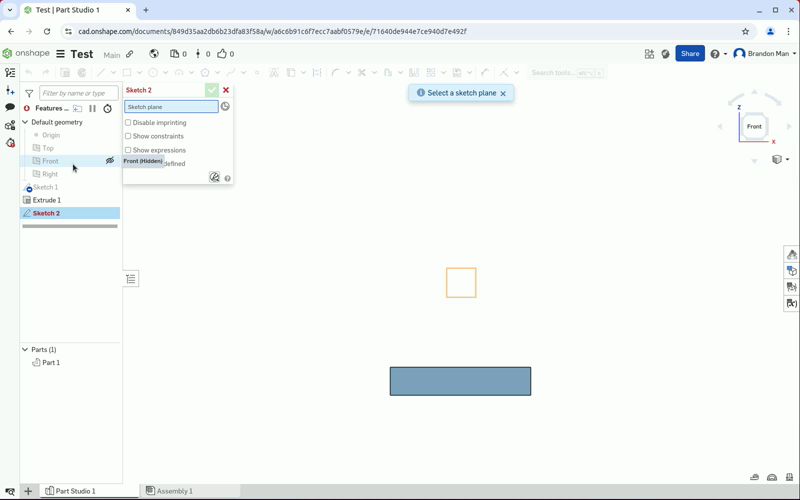
click(73, 163)
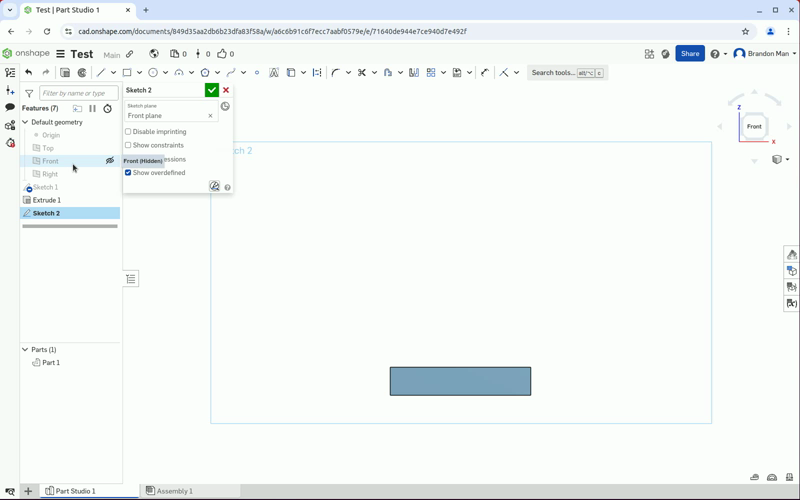
mouse_move(73, 352)
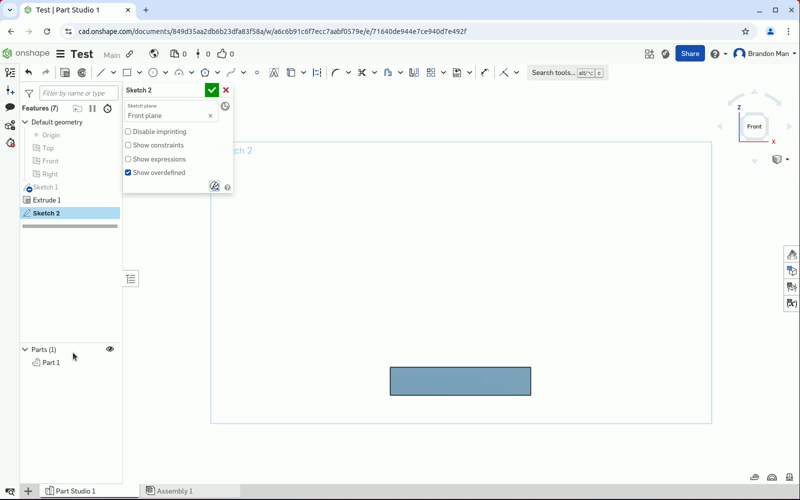
key(y)
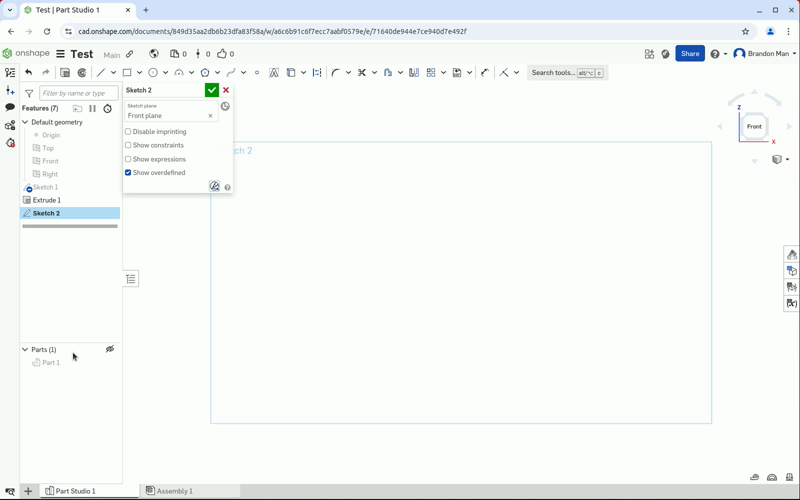
key(l)
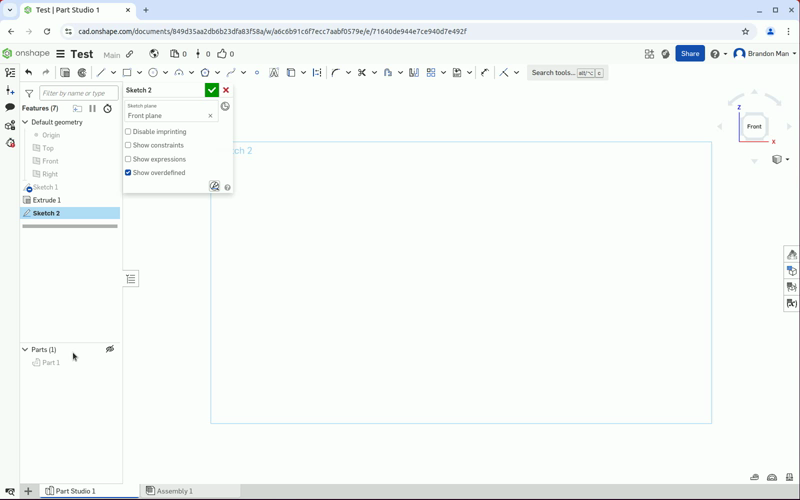
key_down(shift)
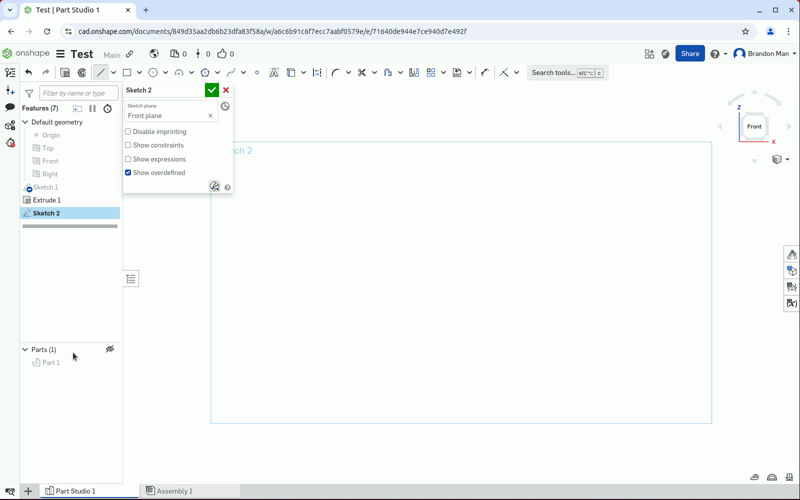
mouse_move(465, 367)
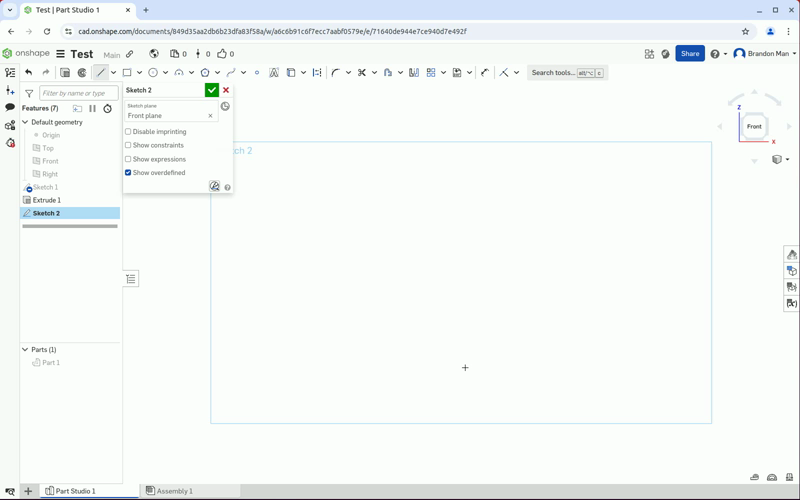
click(465, 367)
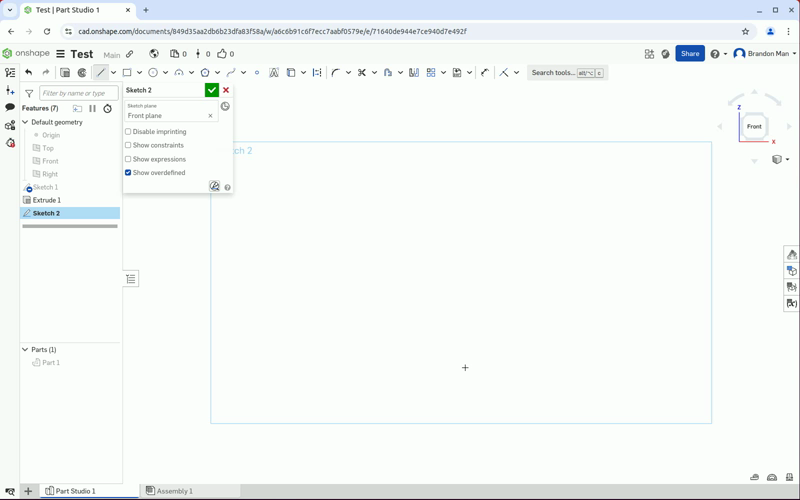
key_up(shift)
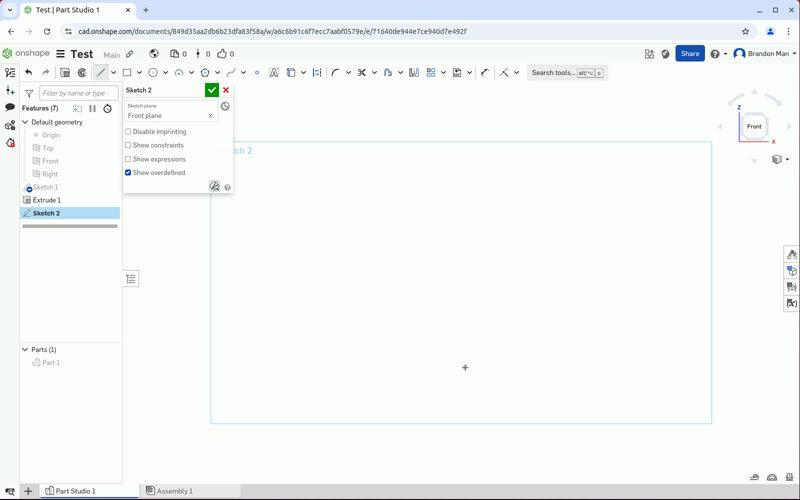
key_down(shift)
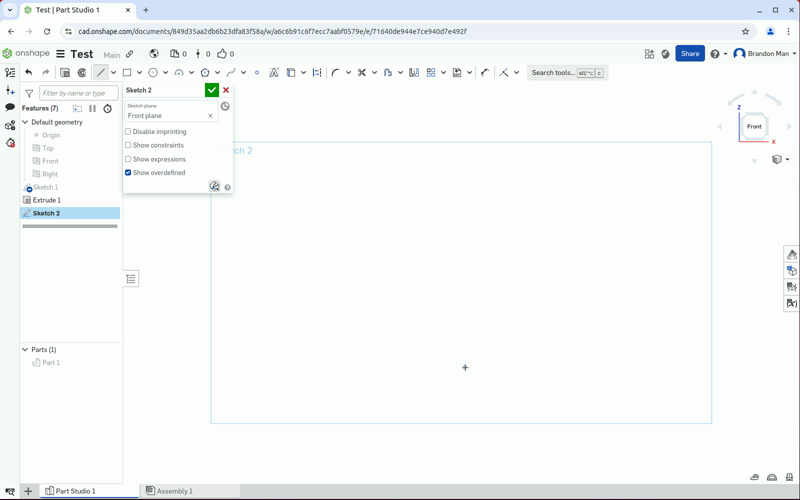
mouse_move(531, 367)
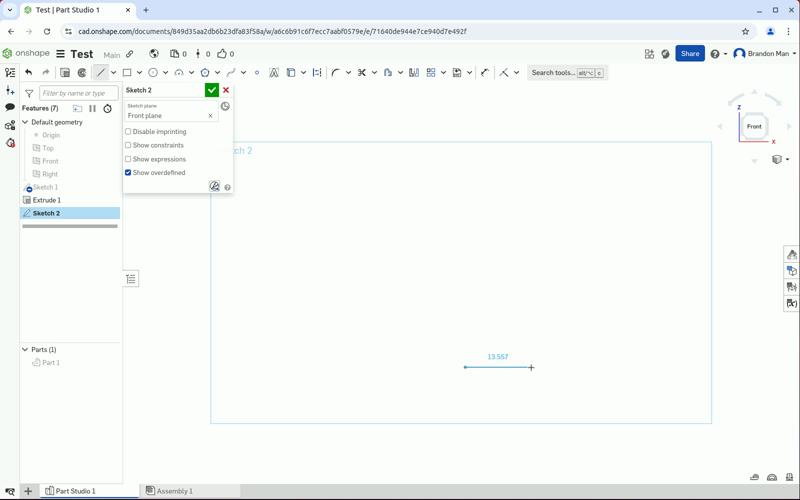
click(531, 367)
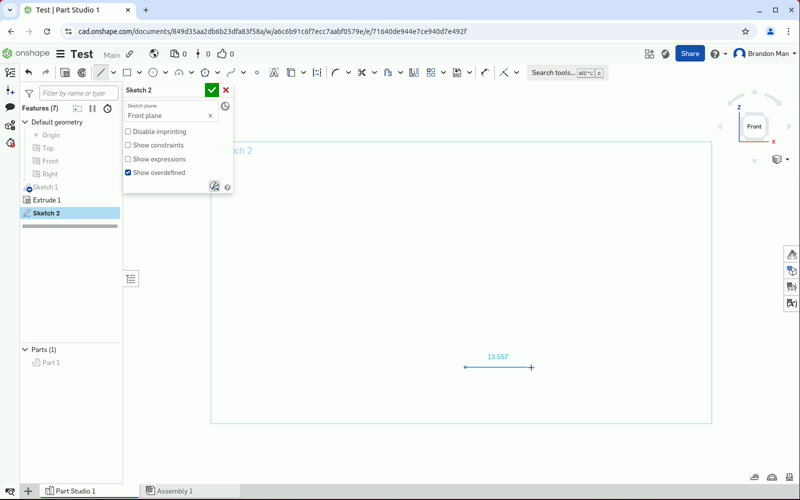
key_up(shift)
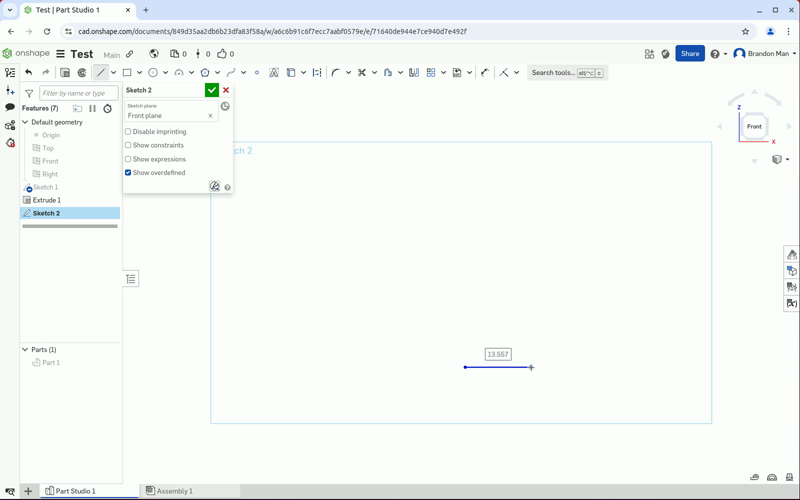
key_down(shift)
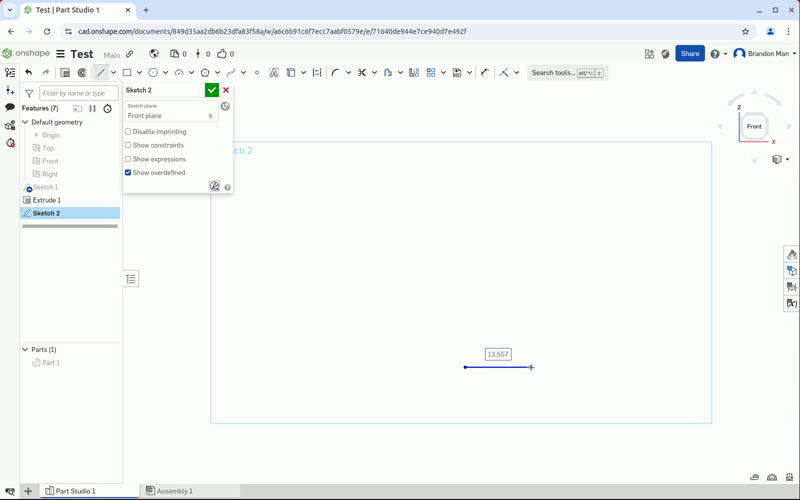
mouse_move(493, 269)
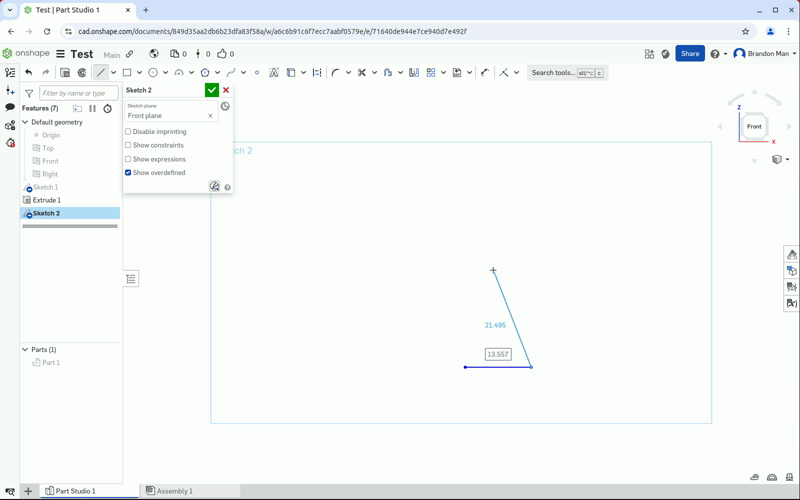
click(493, 269)
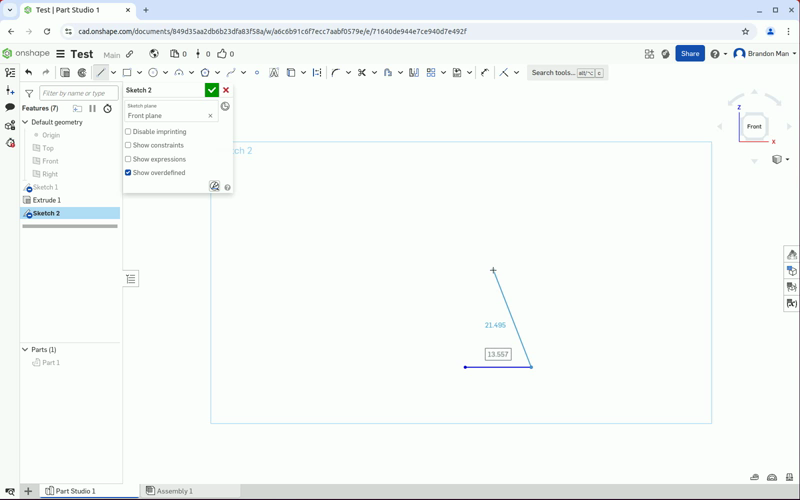
key_up(shift)
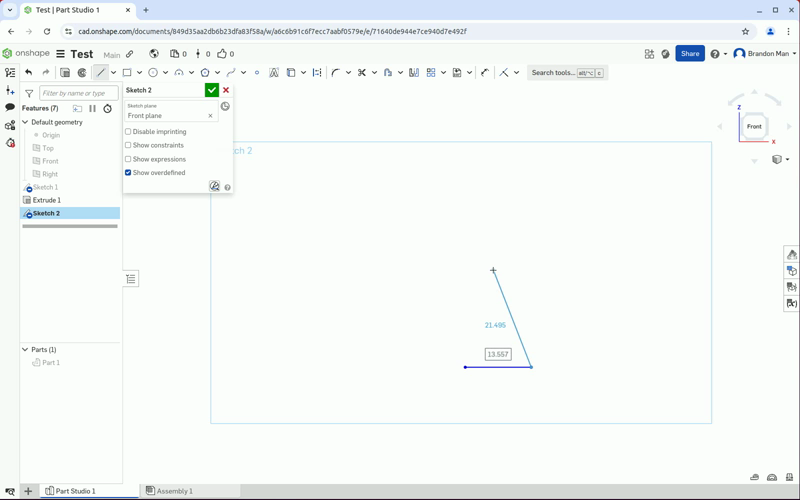
key(esc)
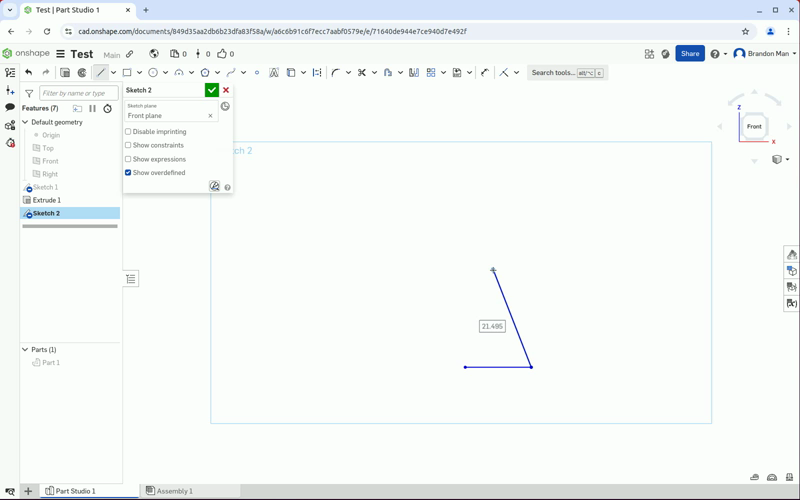
key(a)
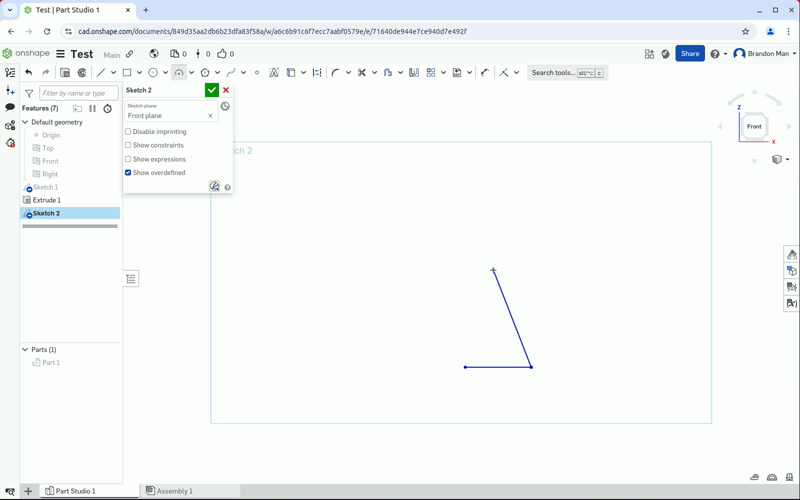
mouse_move(493, 269)
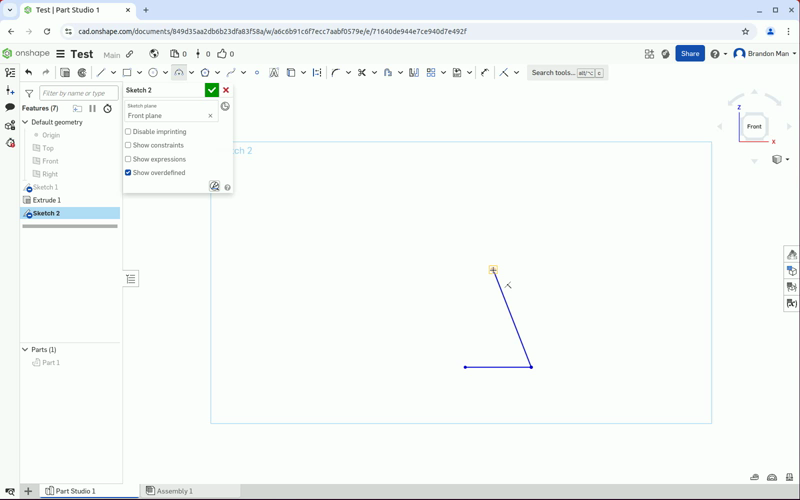
click(493, 269)
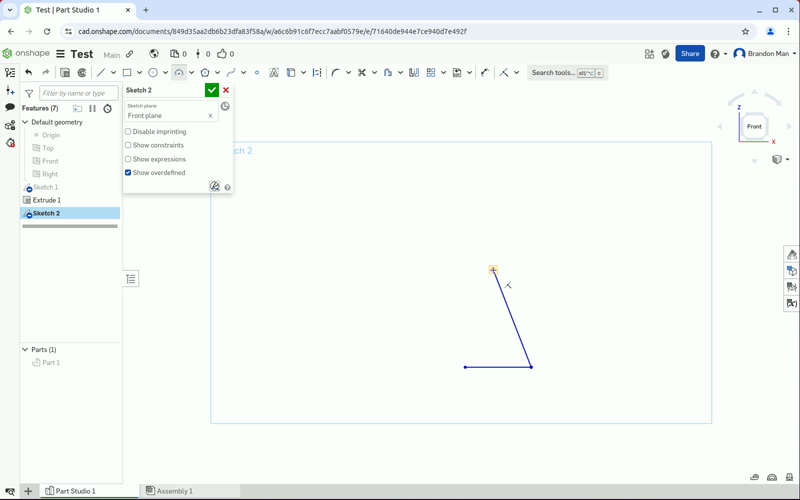
key_down(shift)
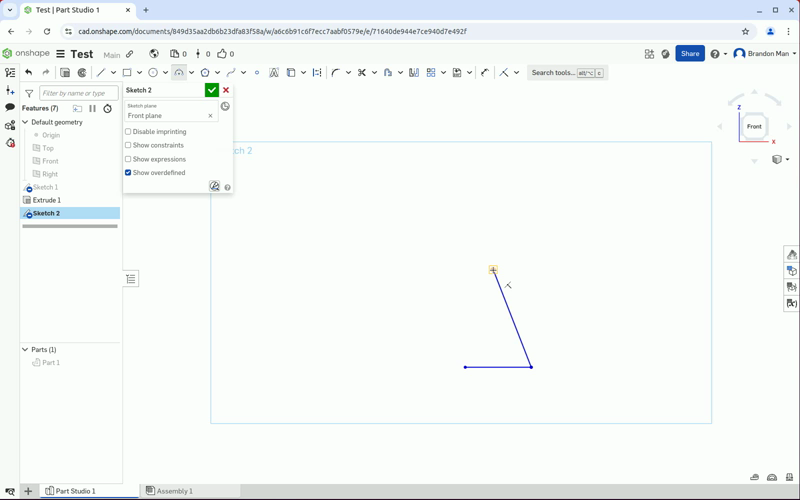
mouse_move(465, 317)
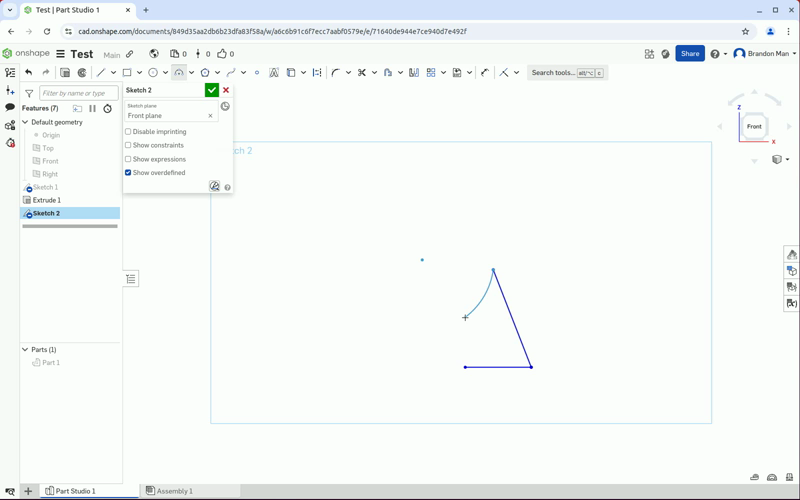
click(465, 317)
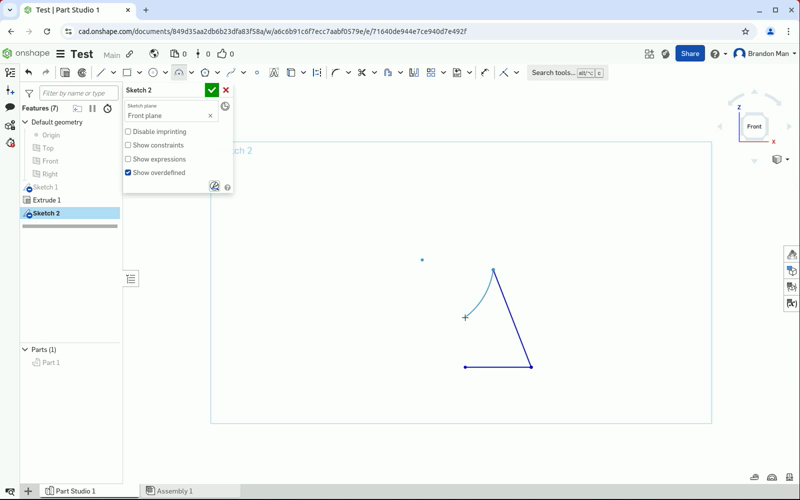
mouse_move(490, 300)
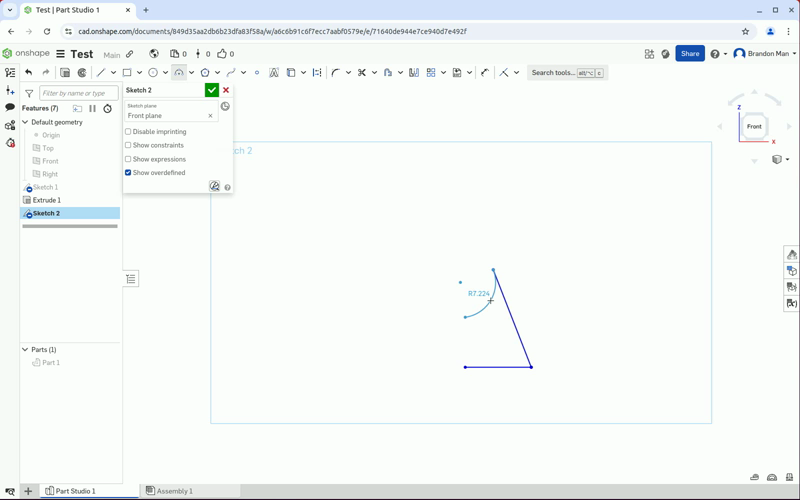
click(490, 300)
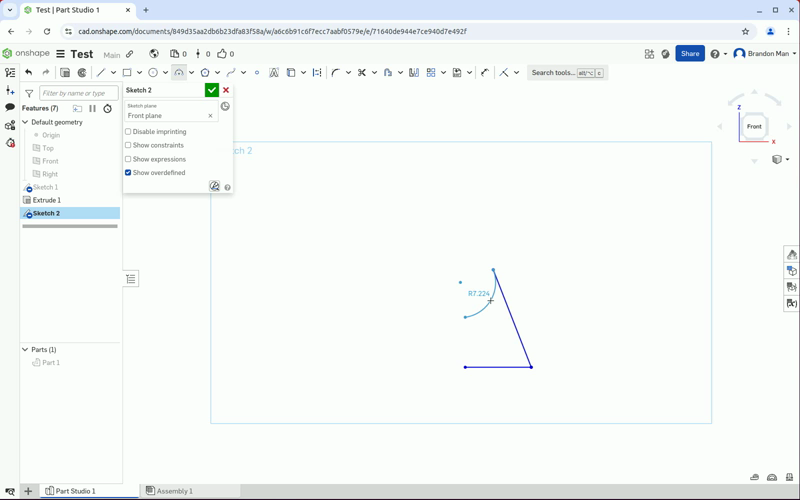
key_up(shift)
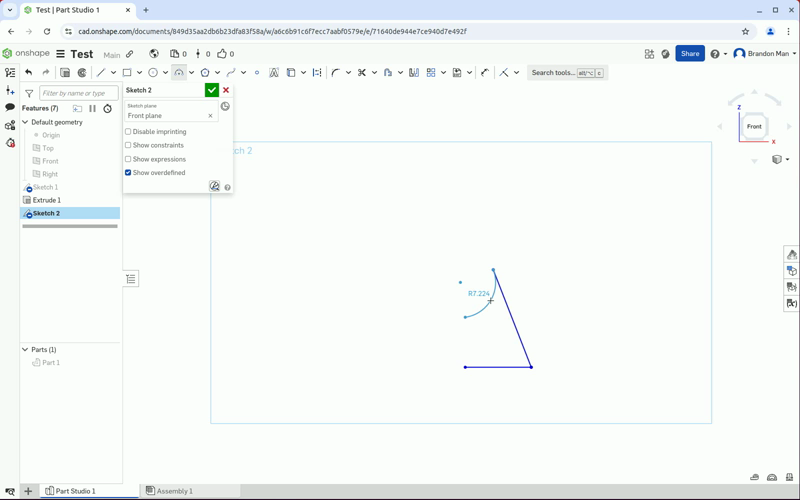
key(esc)
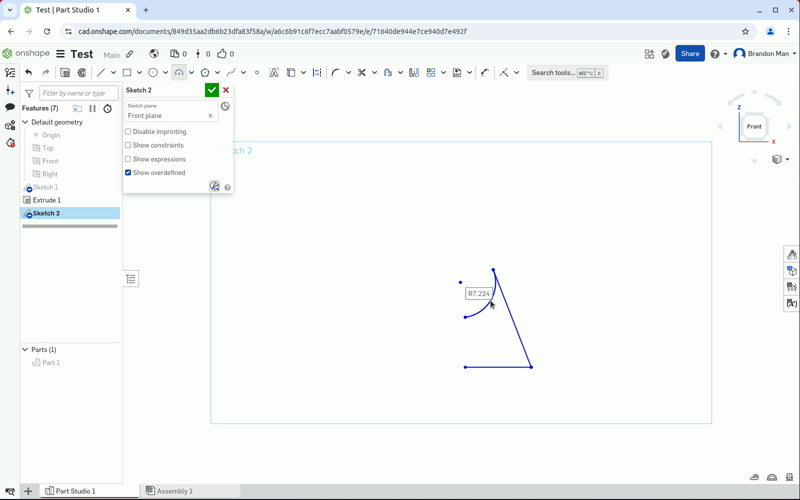
key(l)
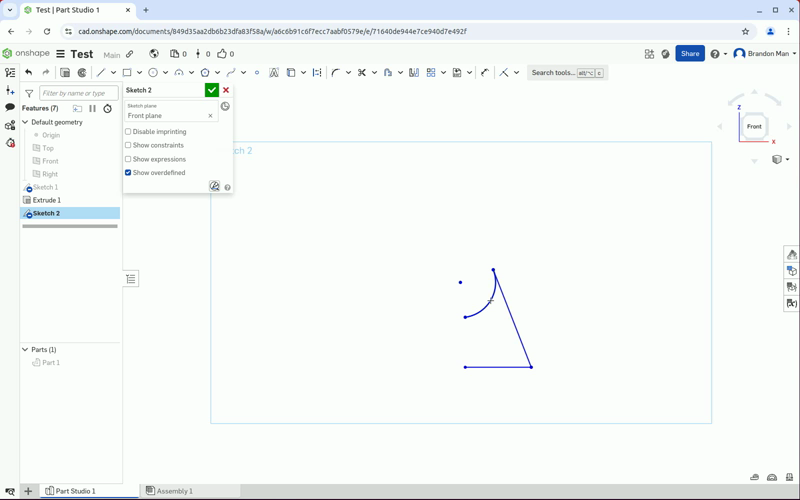
mouse_move(465, 317)
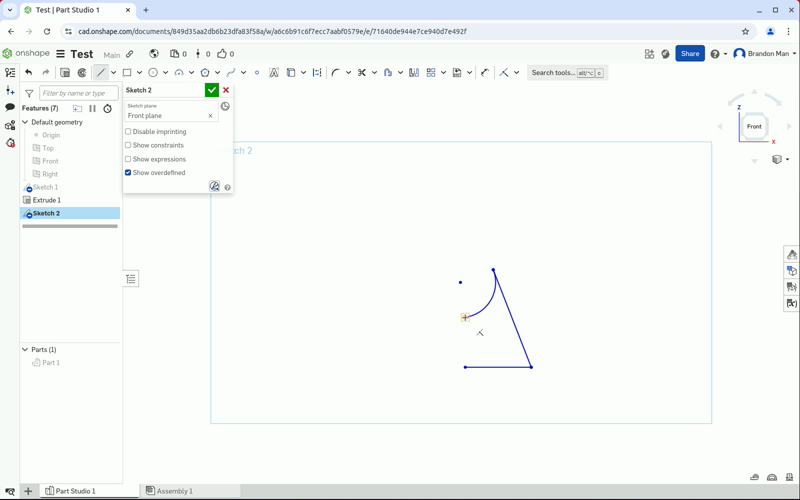
click(465, 317)
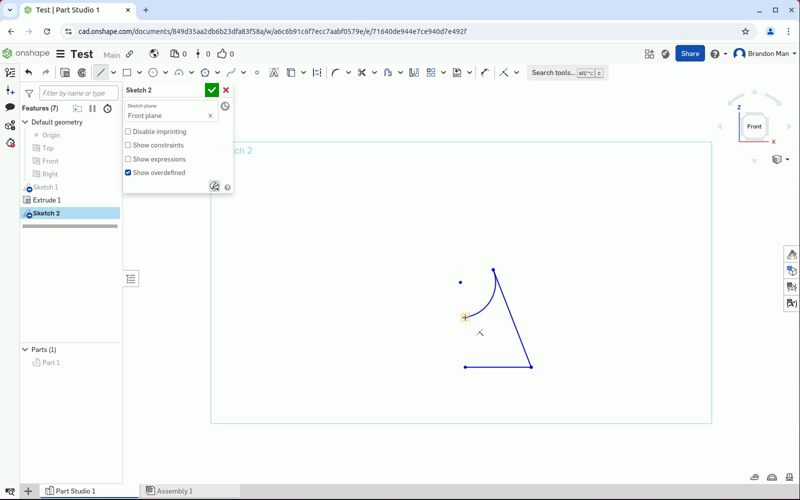
mouse_move(495, 317)
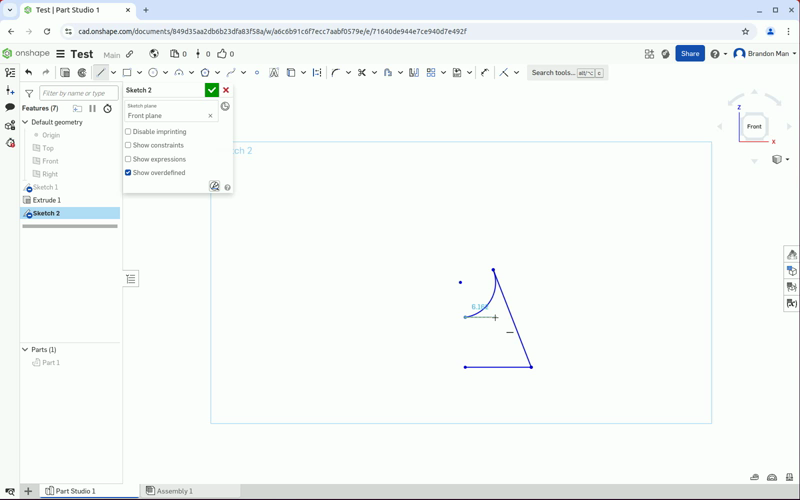
key_down(shift)
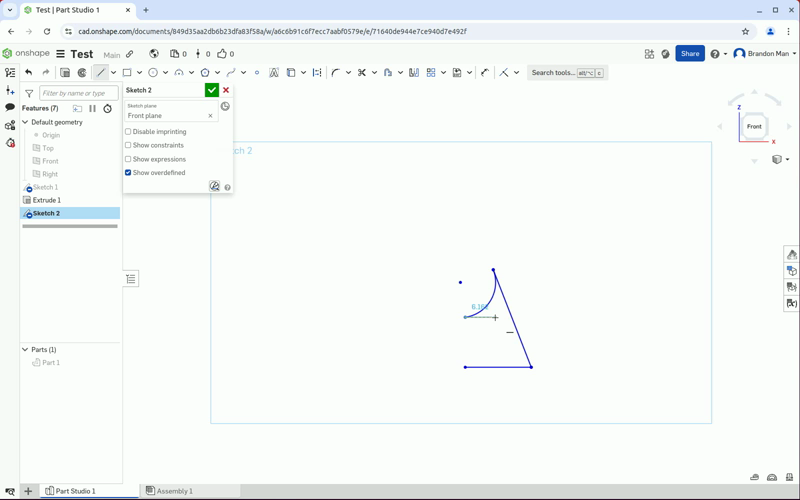
mouse_move(465, 367)
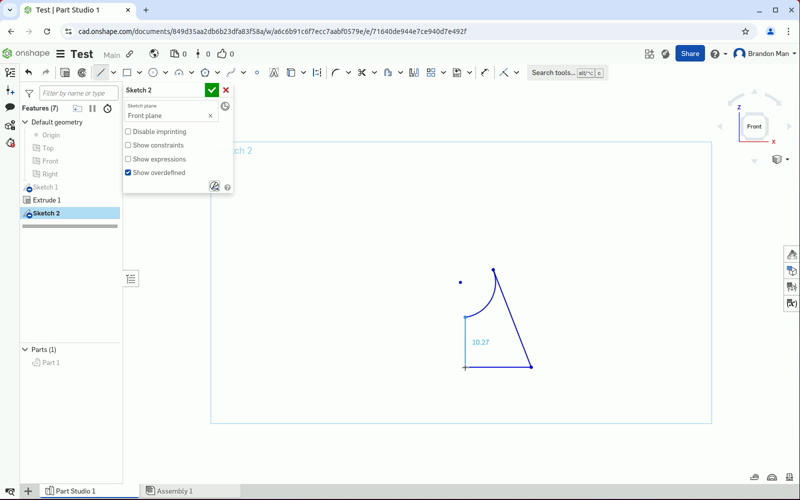
key_up(shift)
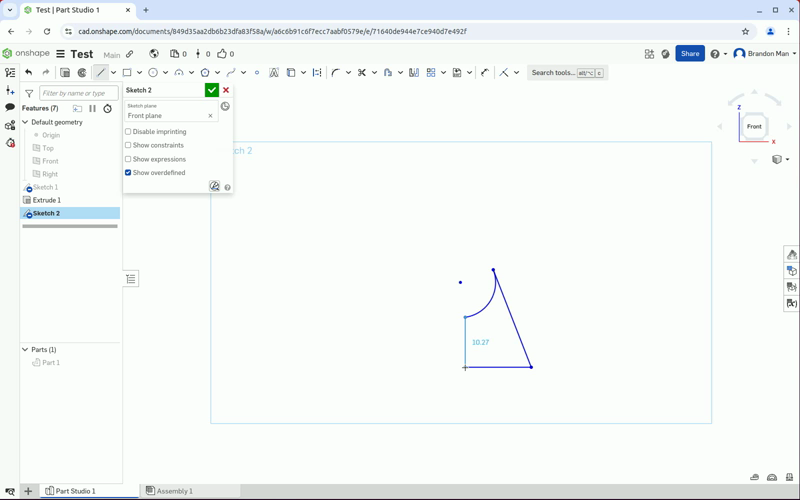
click(465, 367)
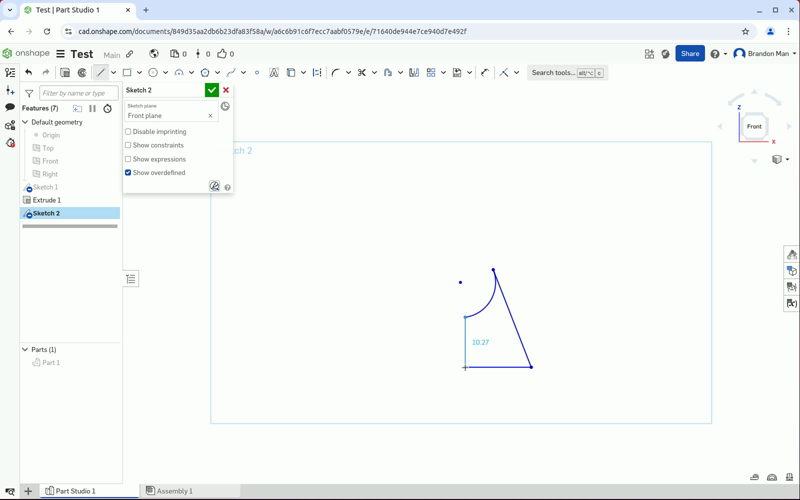
key(esc)
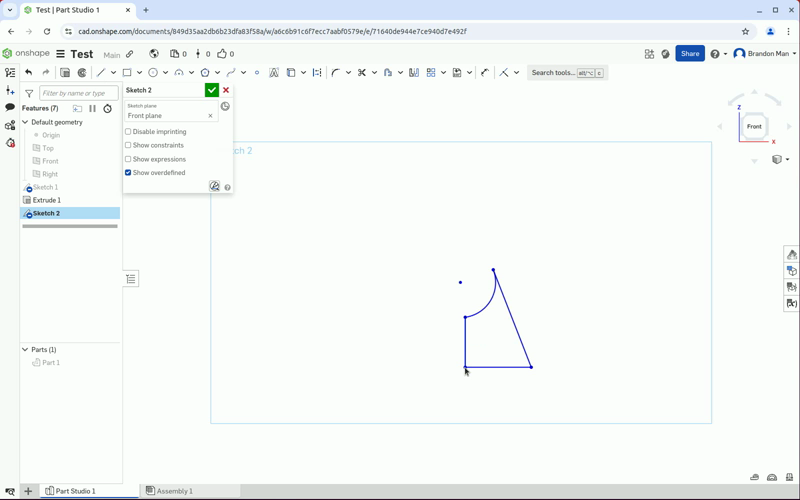
mouse_move(509, 348)
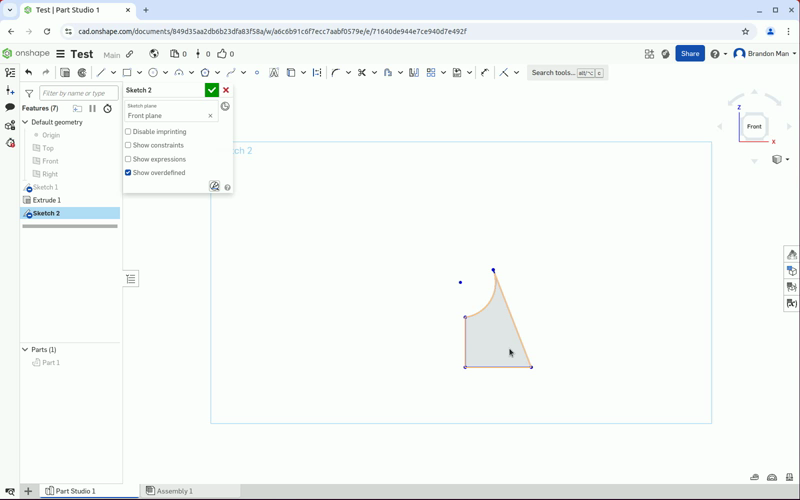
click(509, 348)
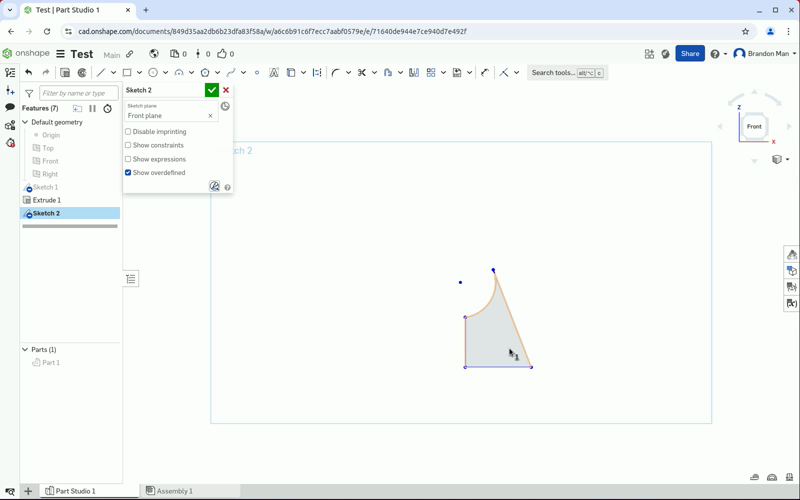
mouse_move(73, 352)
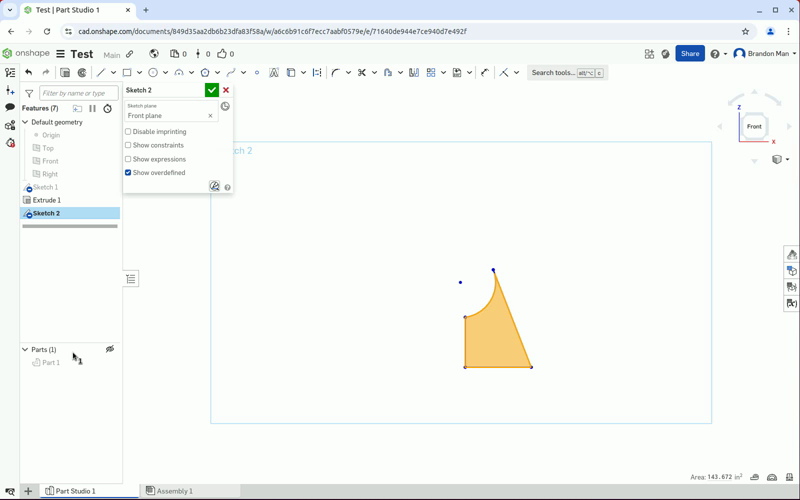
key(shift+y)
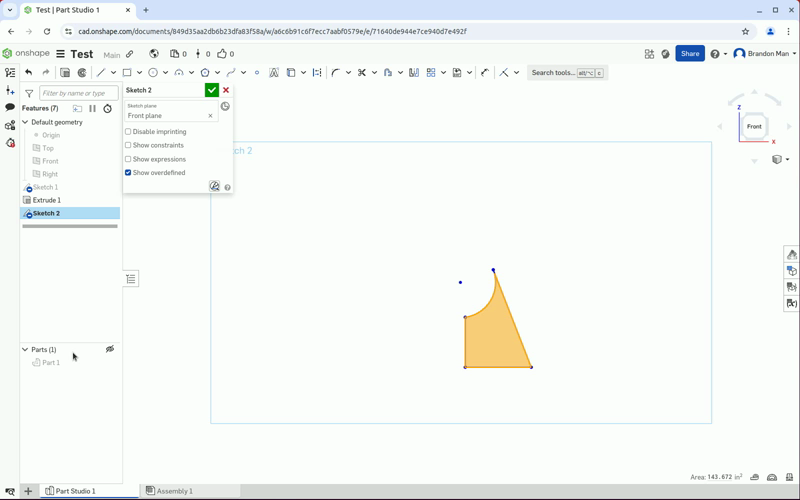
key(shift+e)
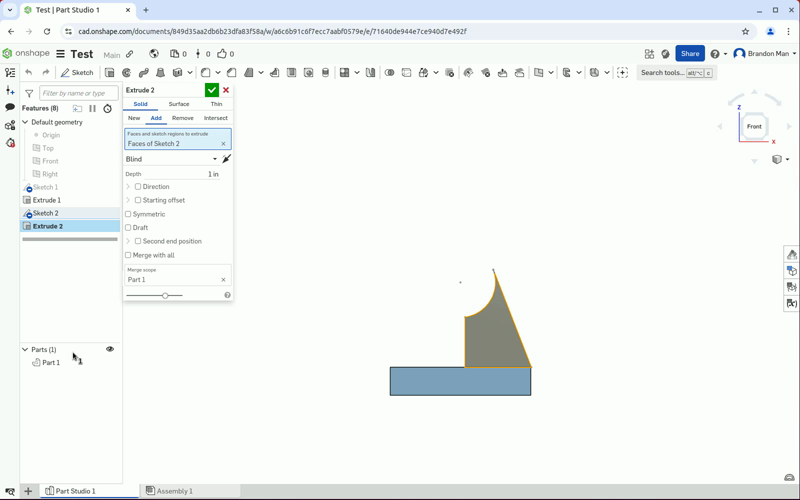
mouse_move(143, 106)
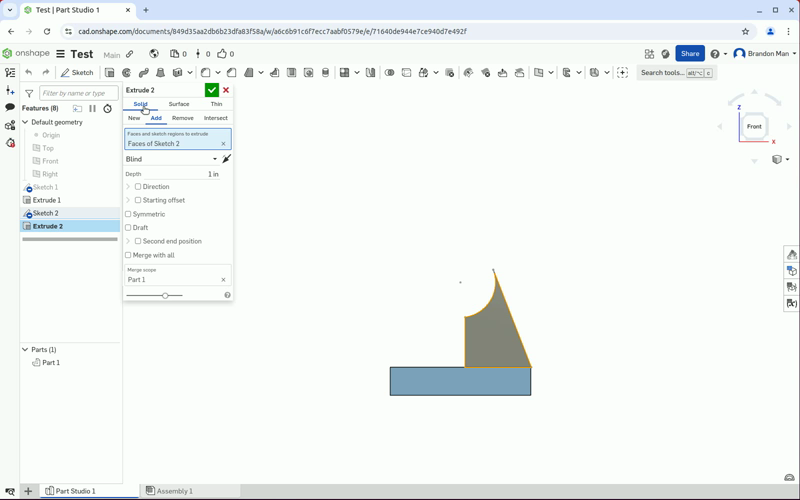
click(143, 106)
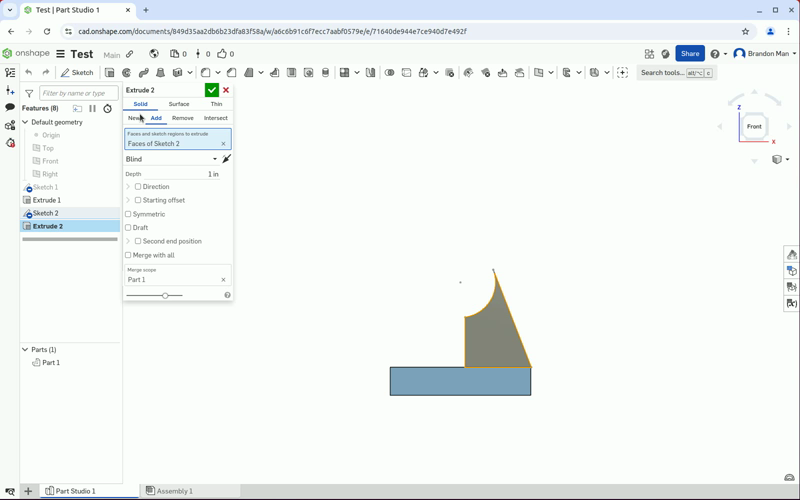
mouse_move(137, 120)
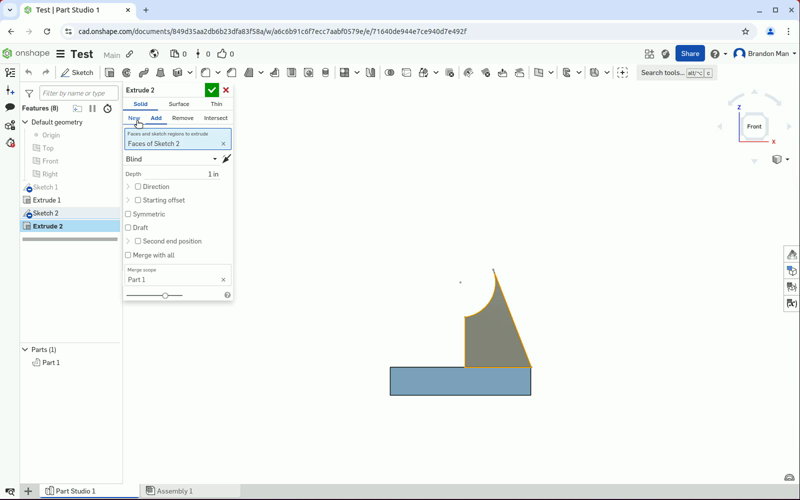
click(137, 120)
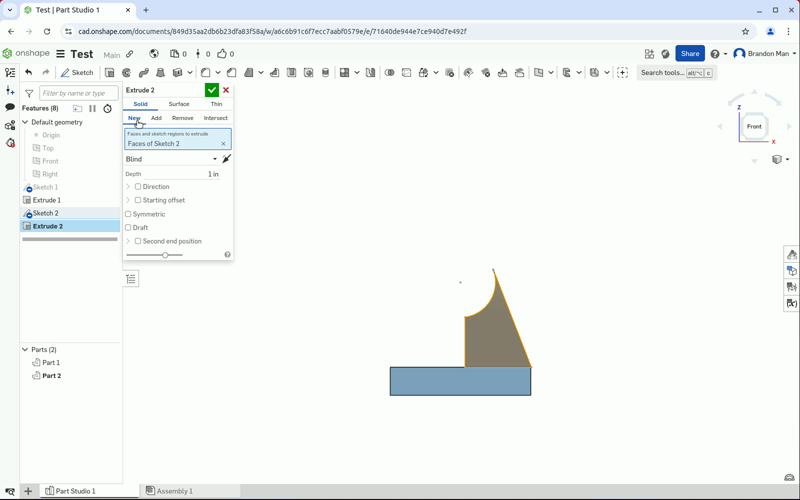
key(tab, 4)
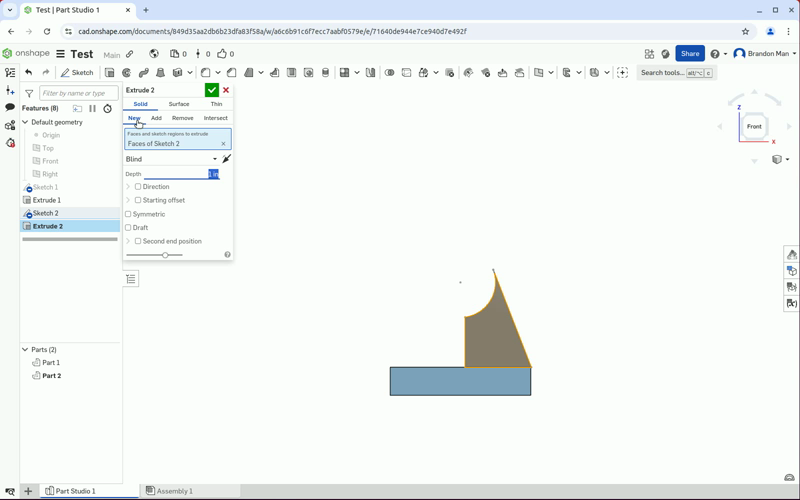
text(2.166)
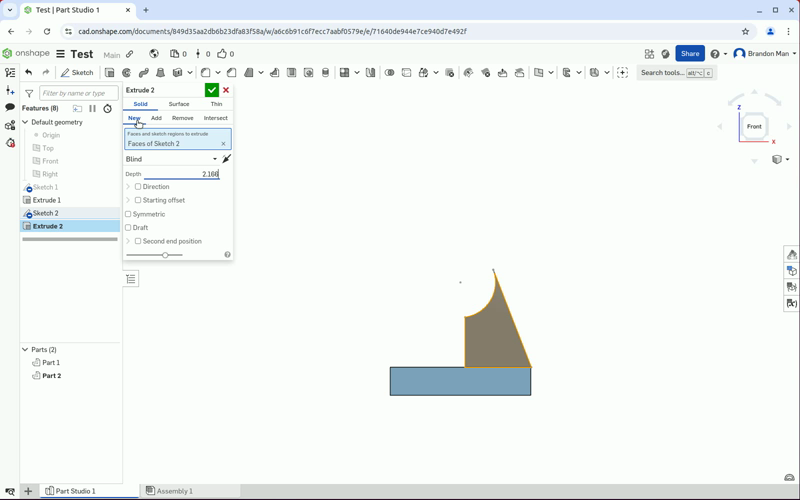
key(enter)
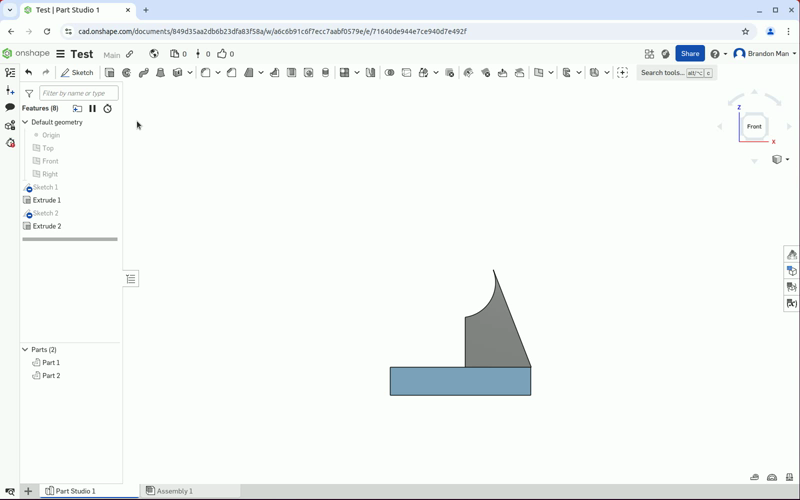
key(shift+h)
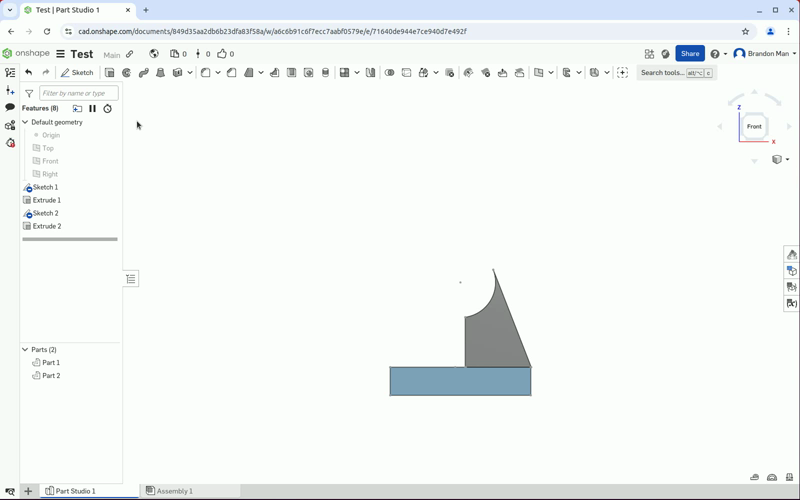
key(shift+h)
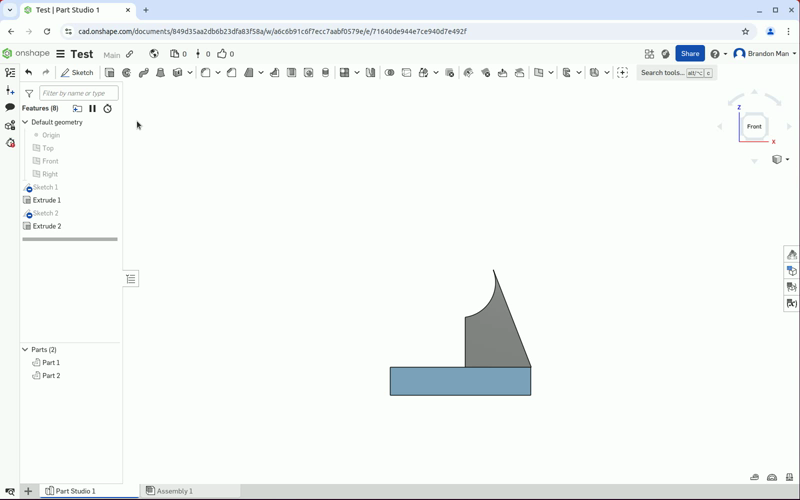
mouse_move(73, 189)
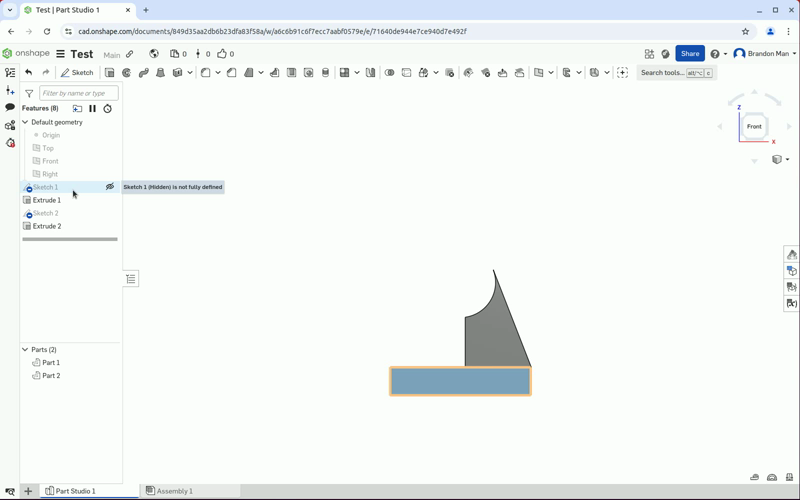
click(73, 189)
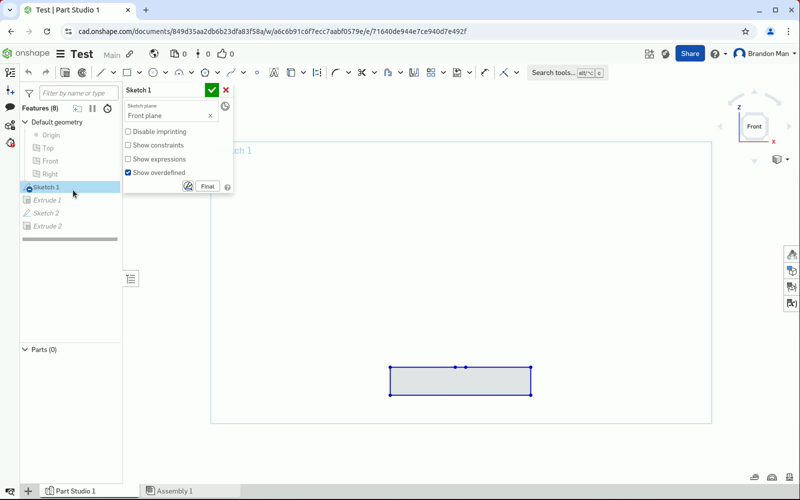
mouse_move(229, 92)
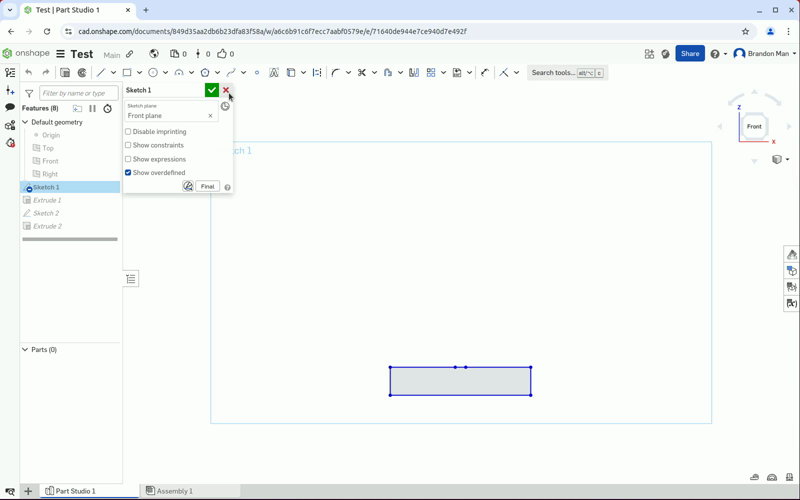
click(229, 92)
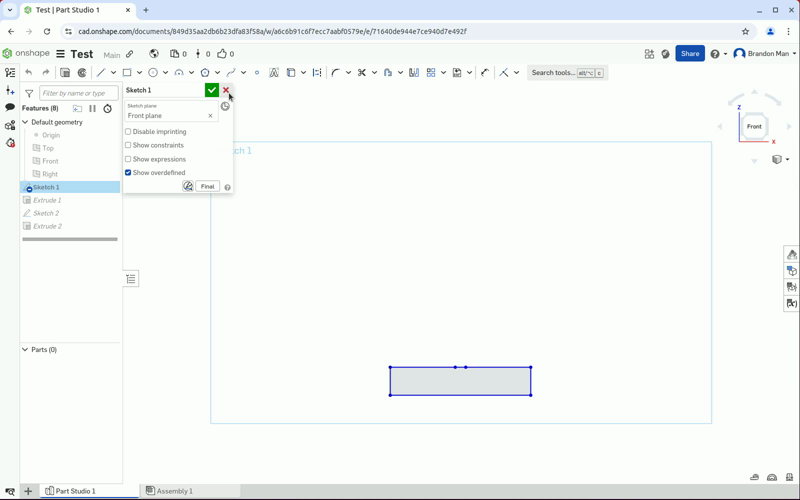
key(shift+s)
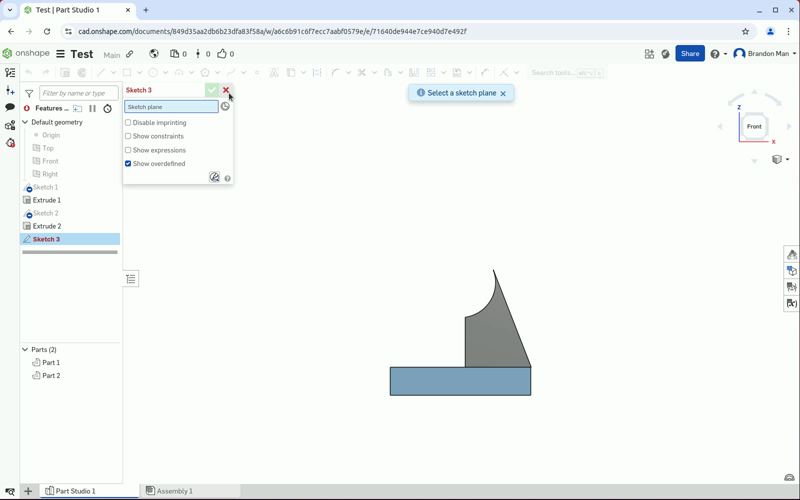
mouse_move(73, 163)
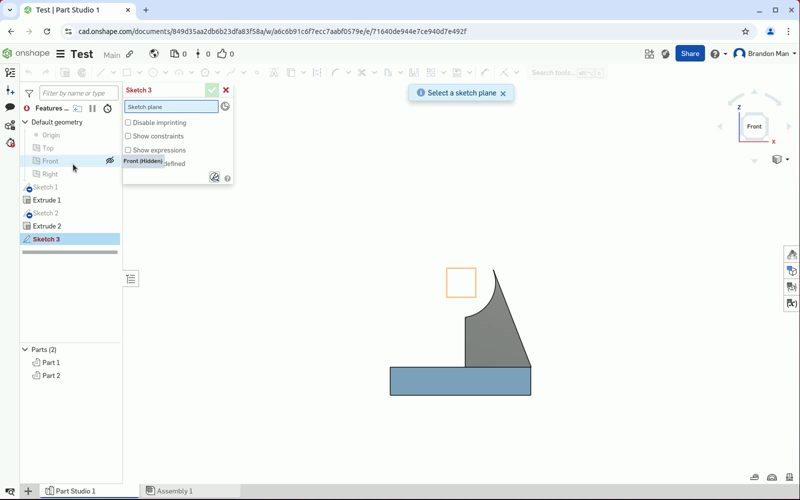
click(73, 163)
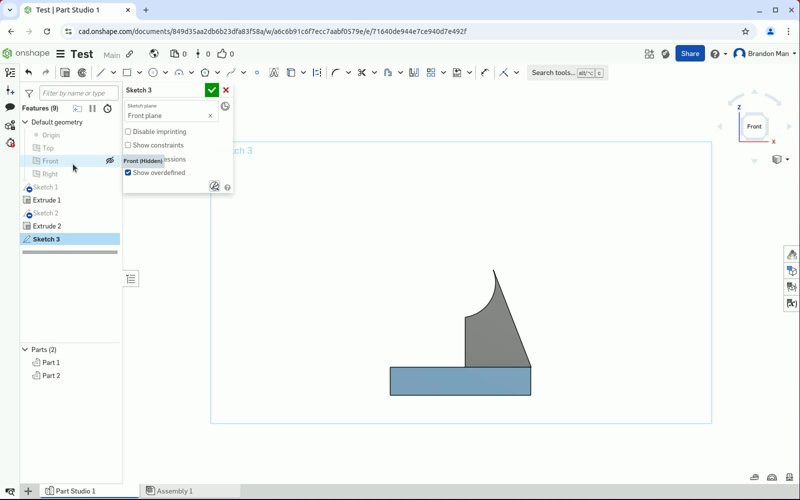
mouse_move(73, 352)
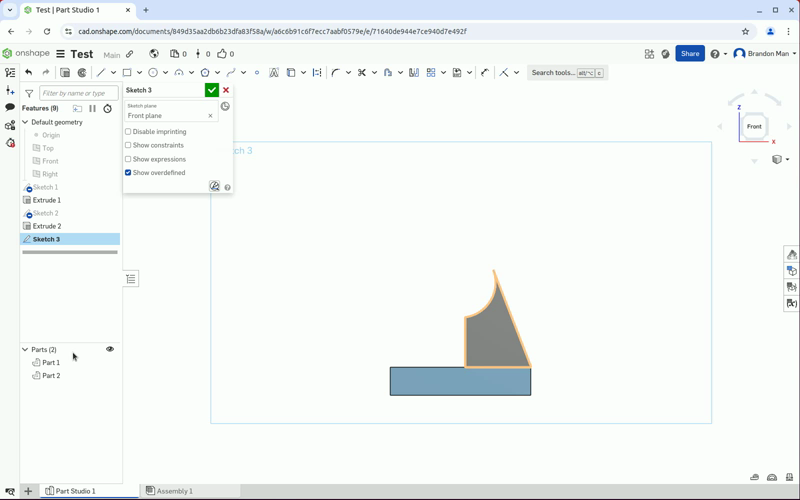
key(y)
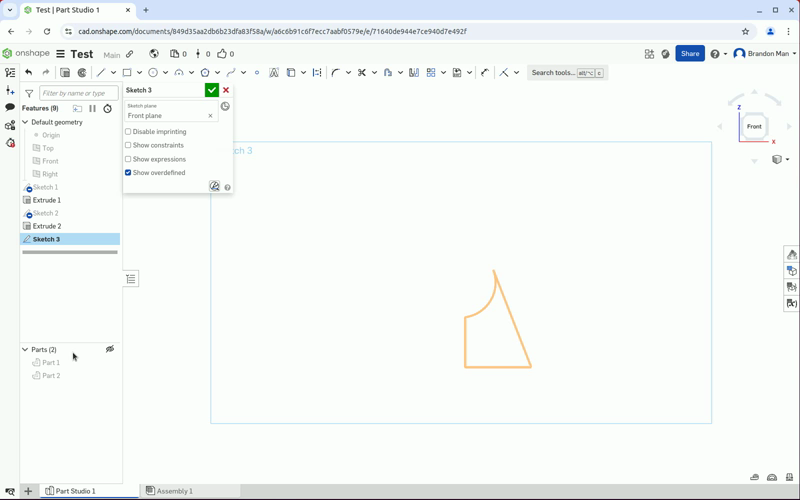
key(l)
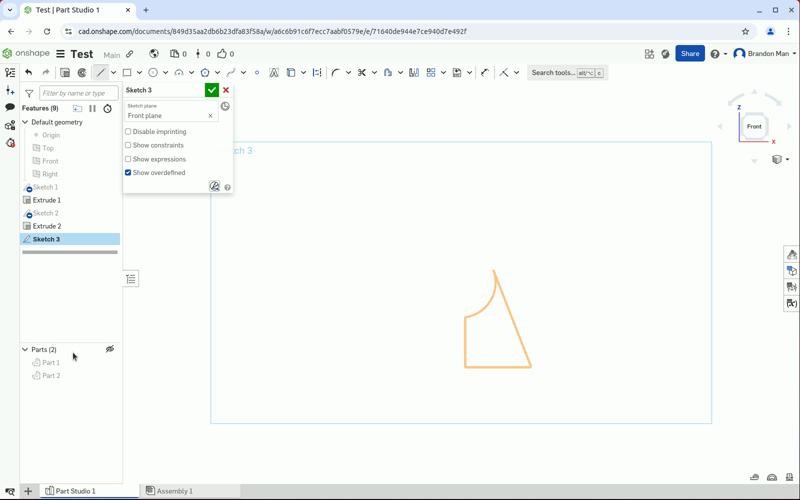
key_down(shift)
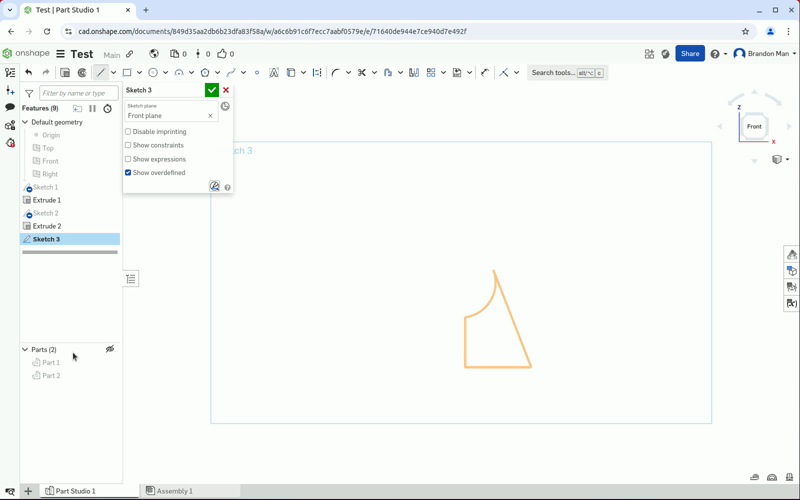
mouse_move(390, 367)
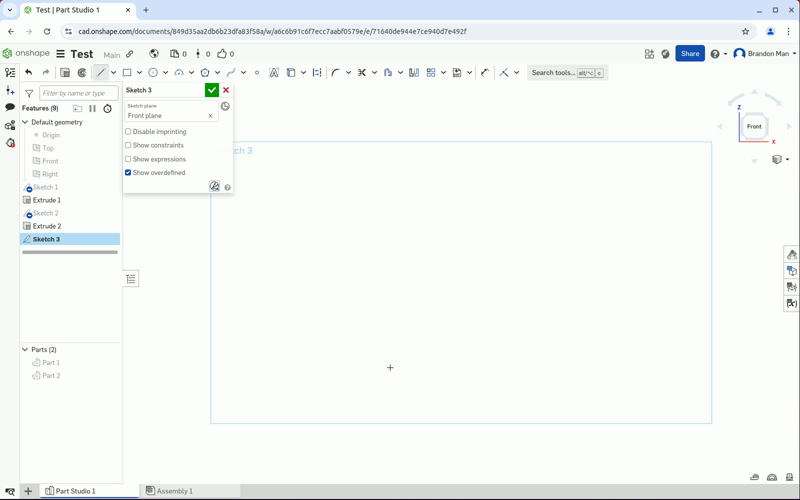
click(390, 367)
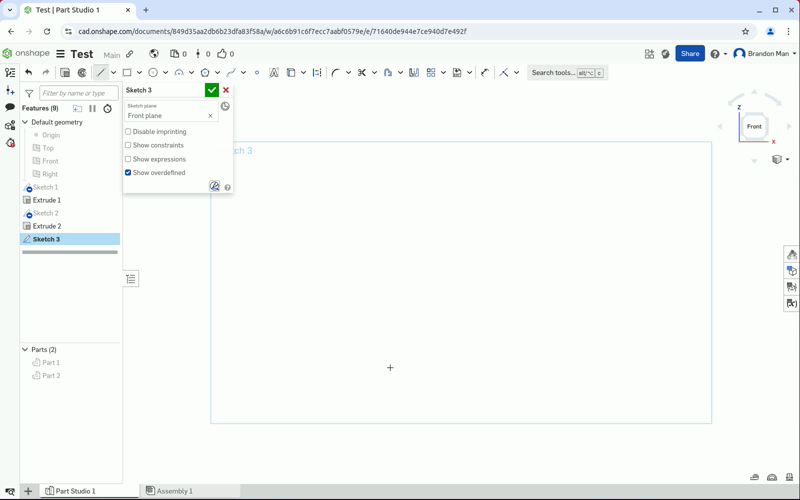
key_up(shift)
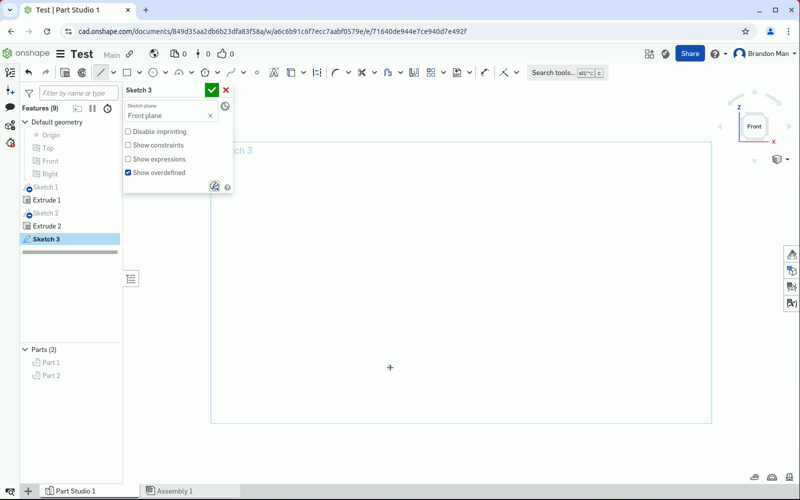
key_down(shift)
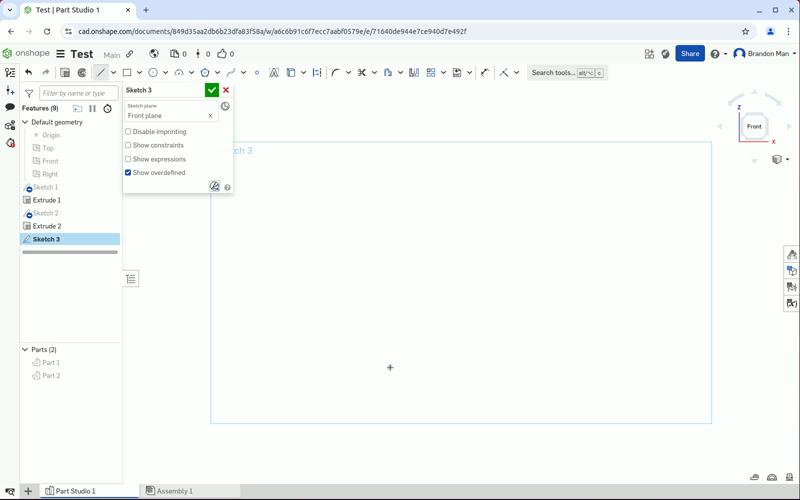
mouse_move(456, 367)
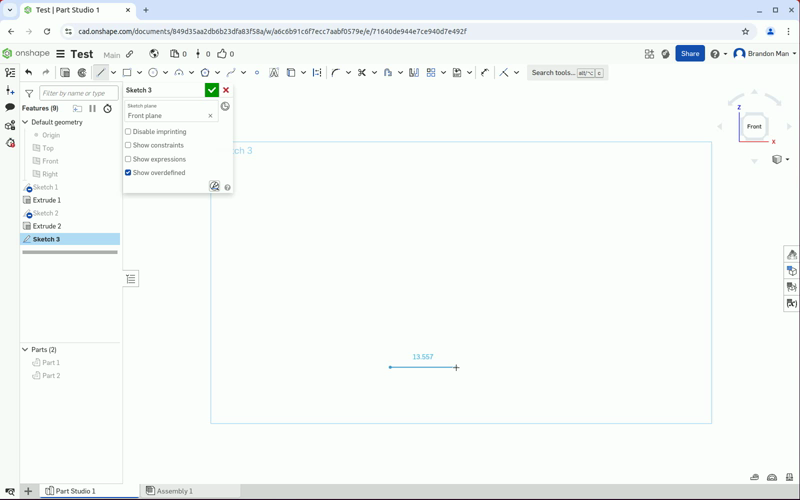
click(456, 367)
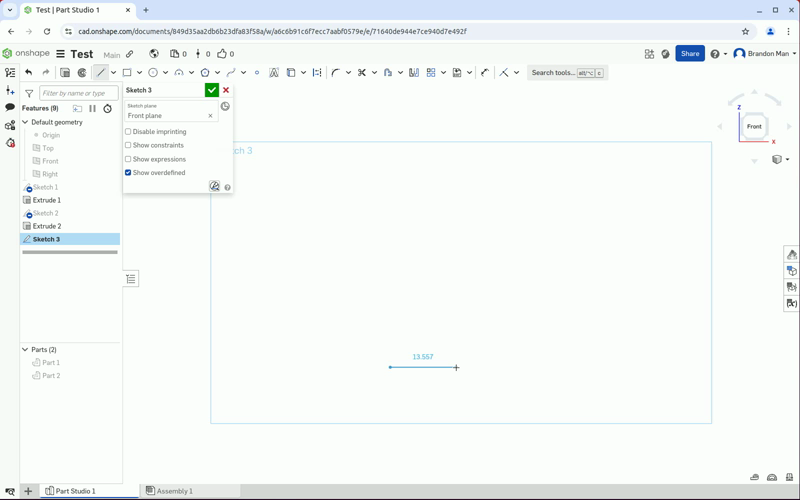
key_up(shift)
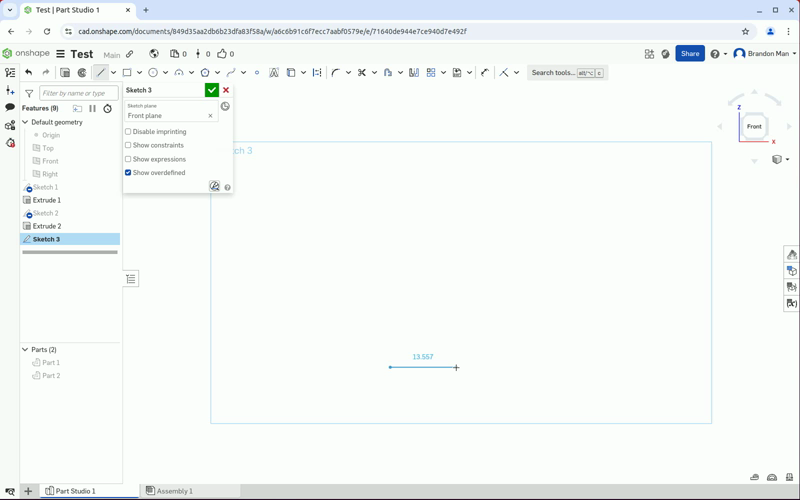
key_down(shift)
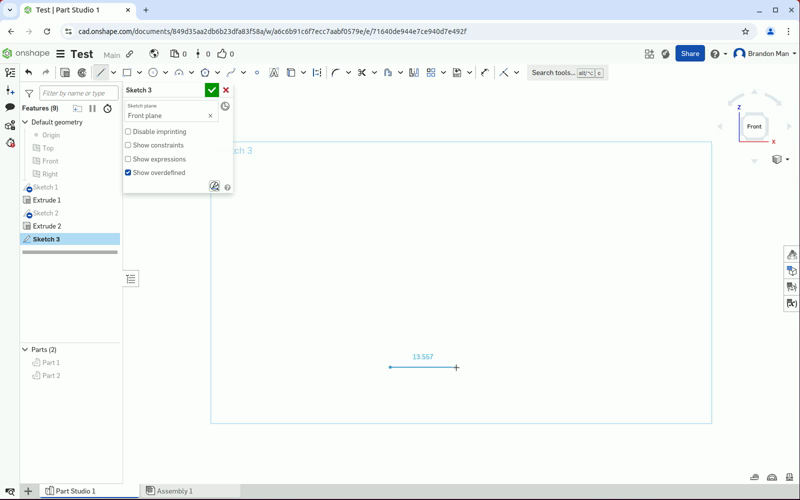
mouse_move(486, 367)
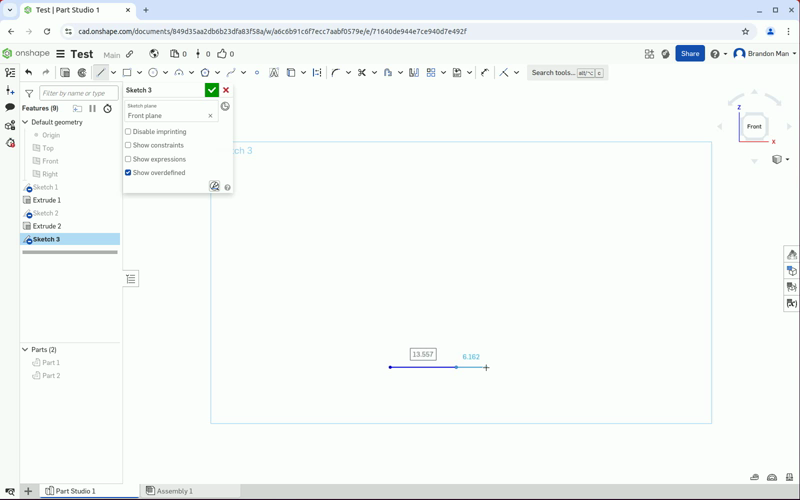
mouse_move(456, 317)
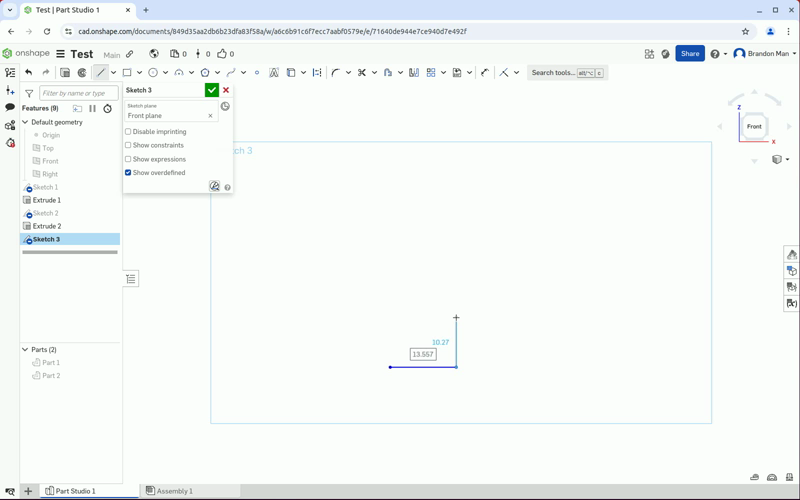
click(456, 317)
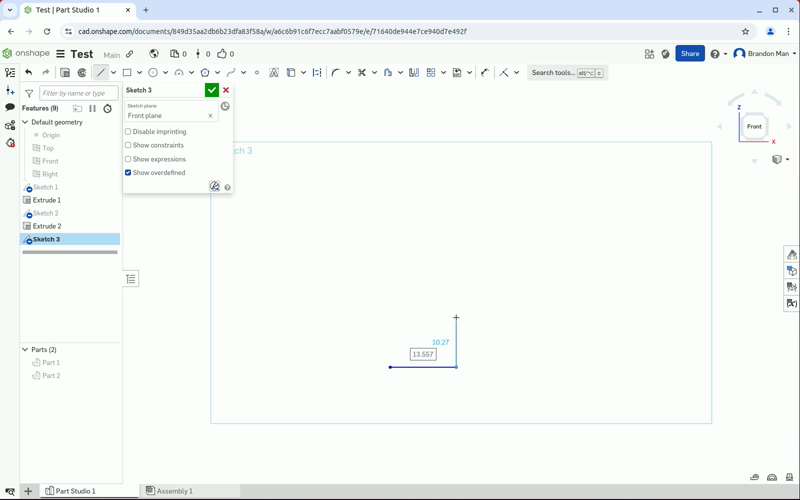
key_up(shift)
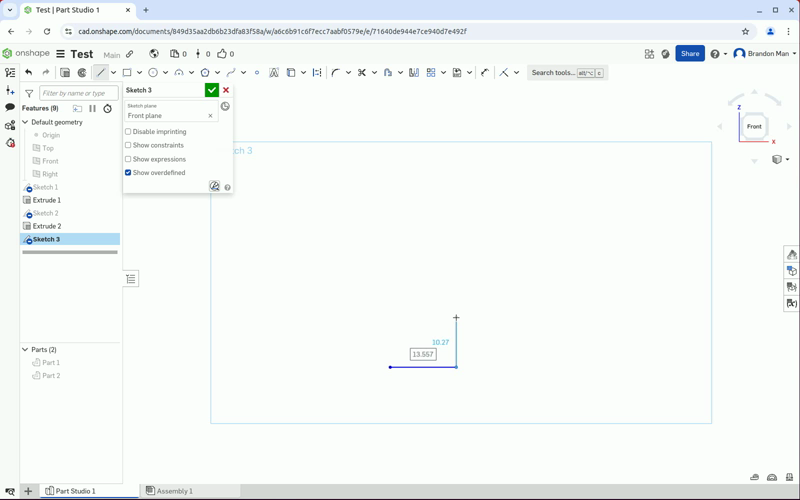
key(esc)
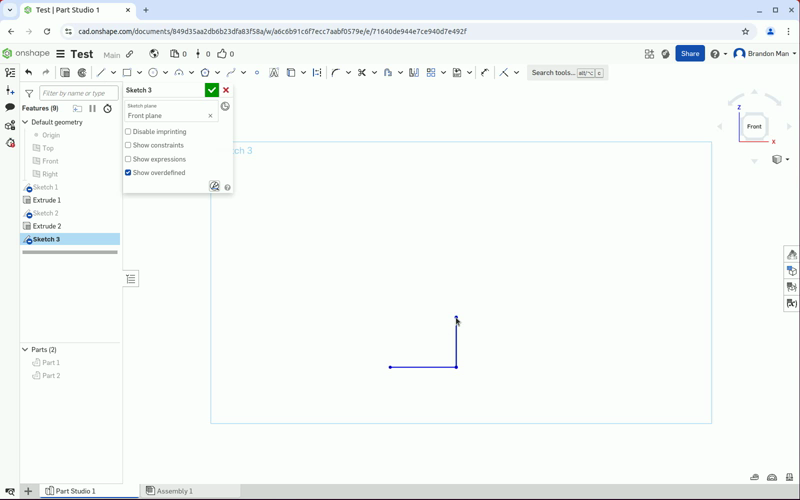
key(a)
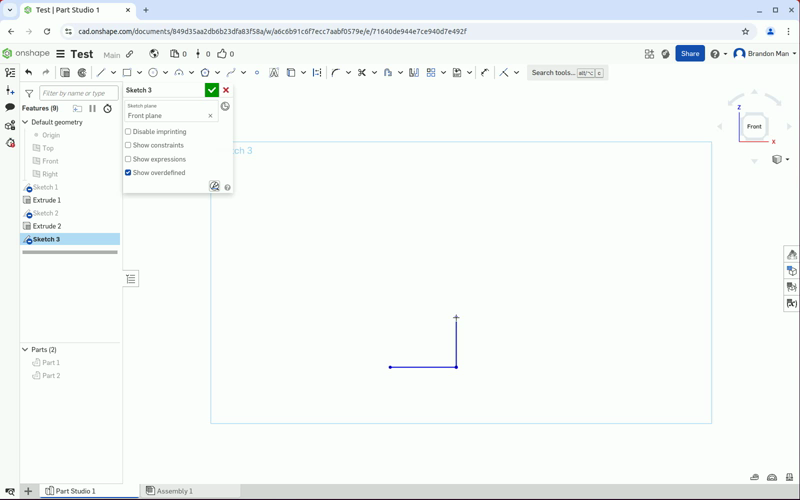
mouse_move(456, 317)
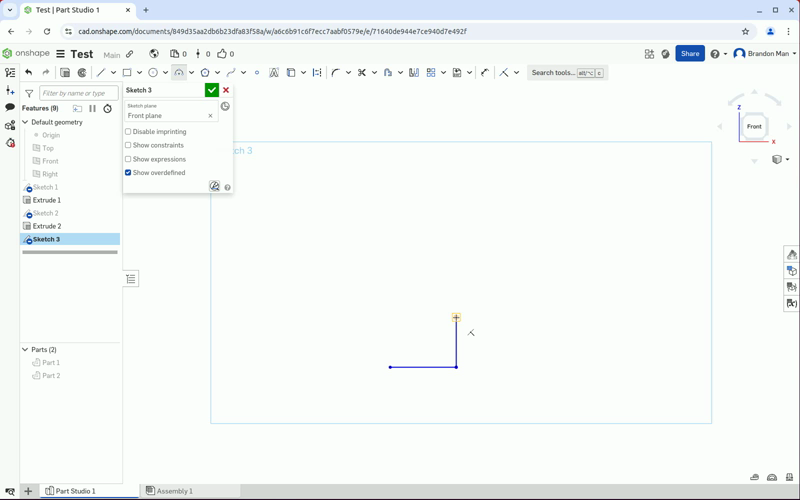
click(456, 317)
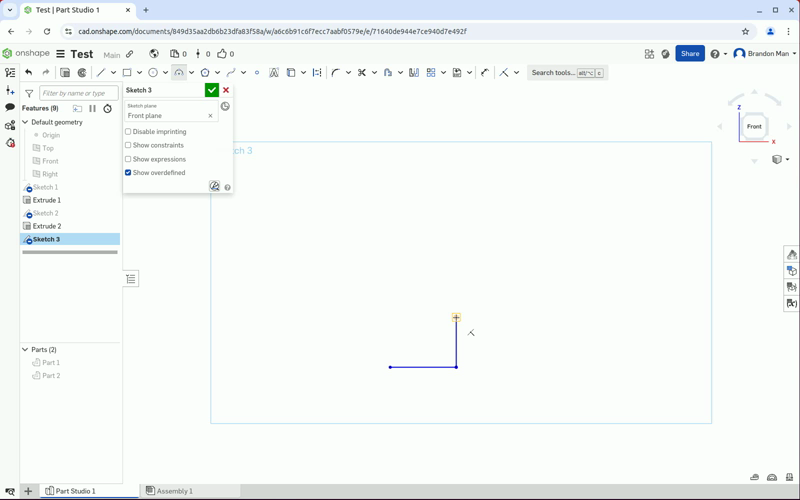
key_down(shift)
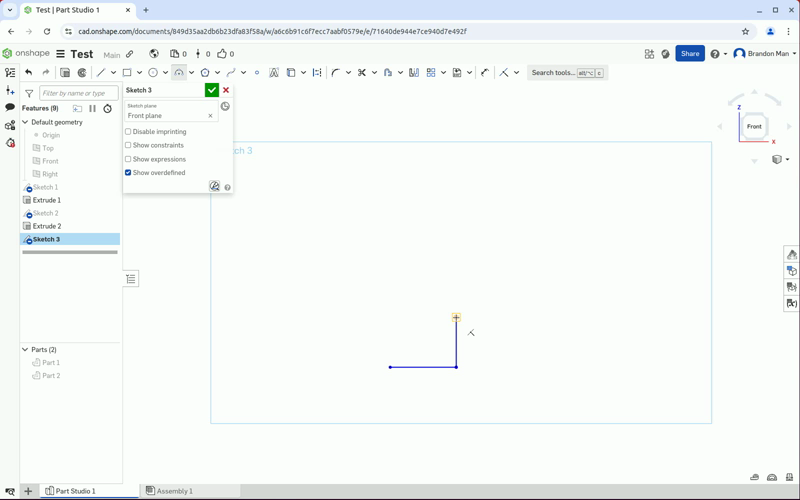
mouse_move(428, 269)
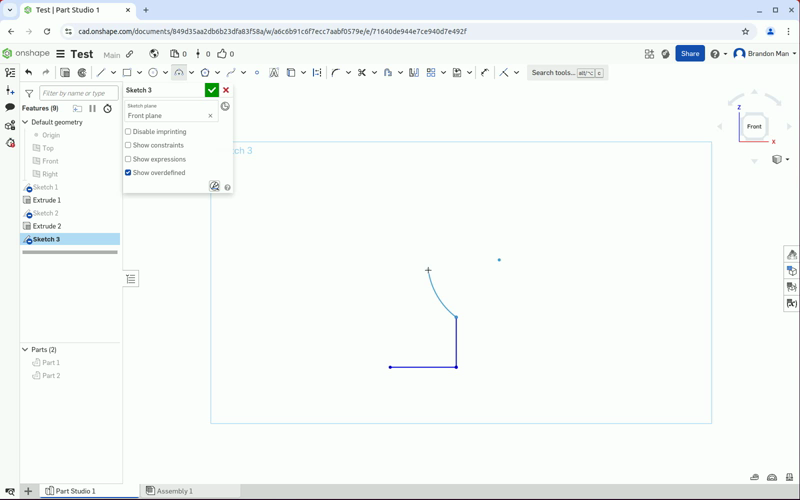
click(428, 269)
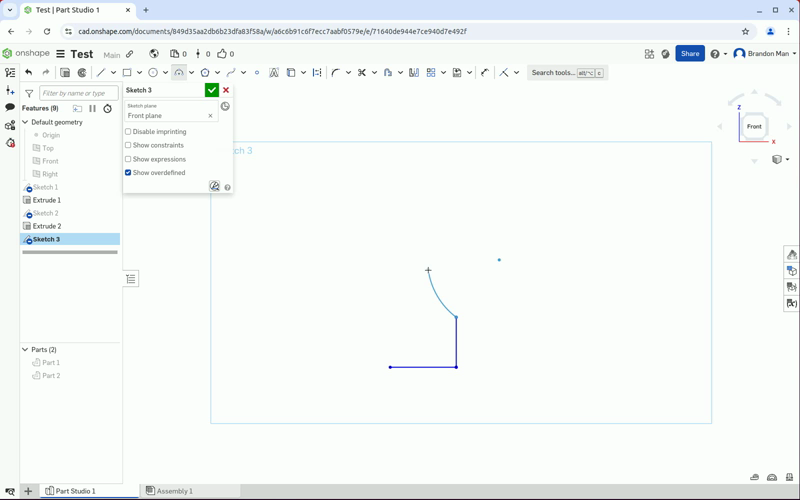
mouse_move(430, 300)
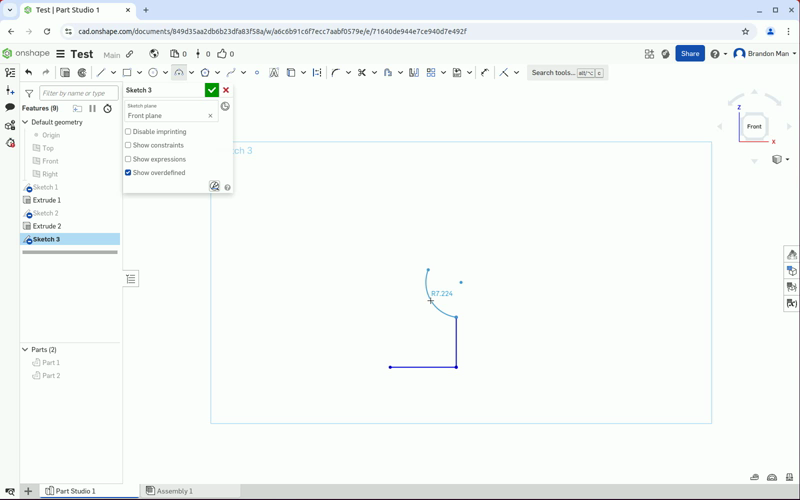
click(430, 300)
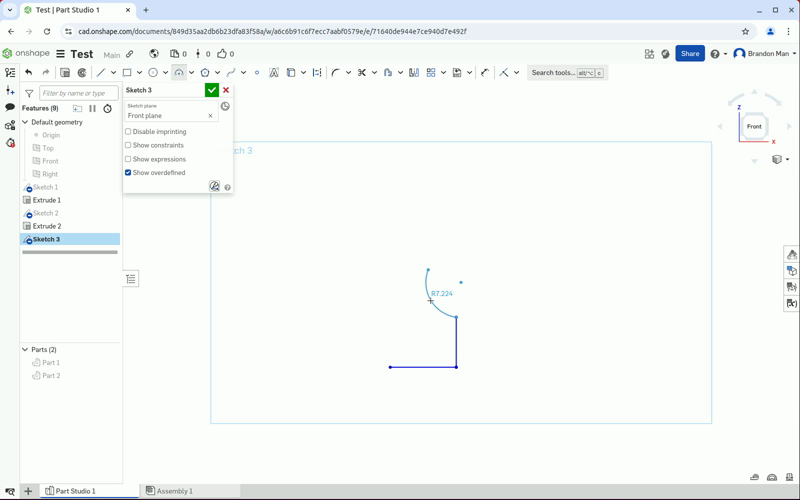
key_up(shift)
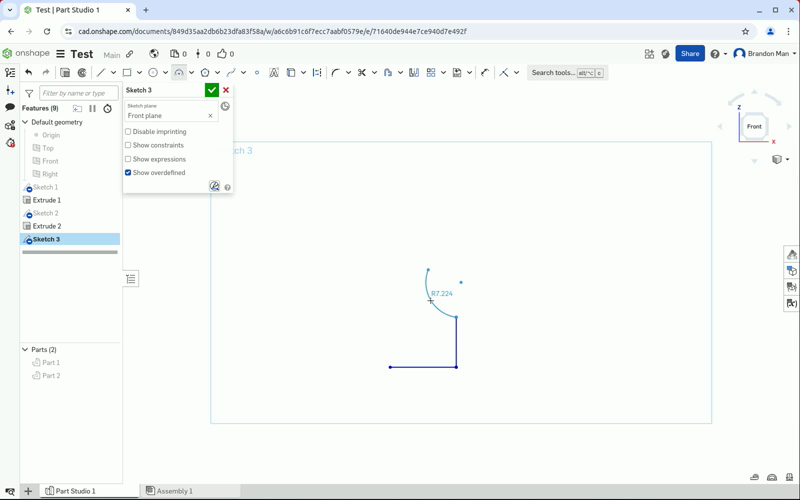
key(esc)
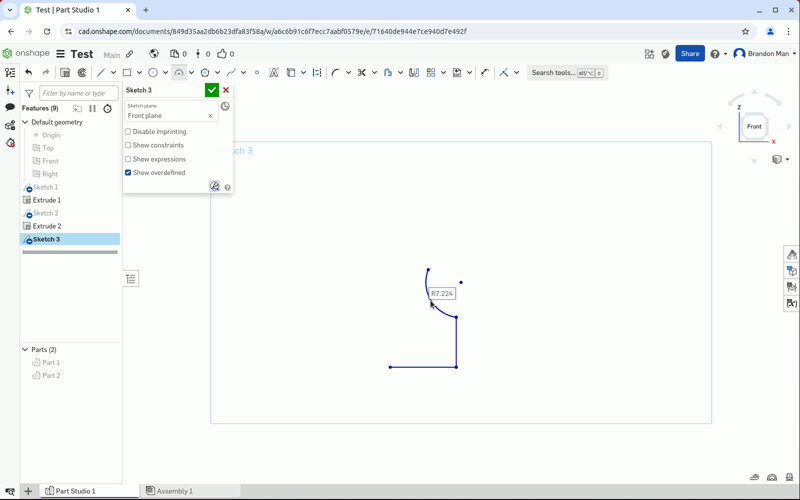
key(l)
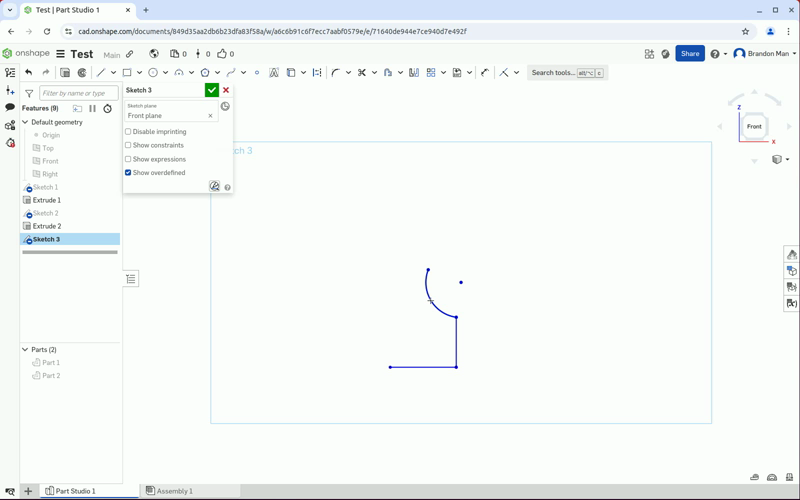
mouse_move(428, 269)
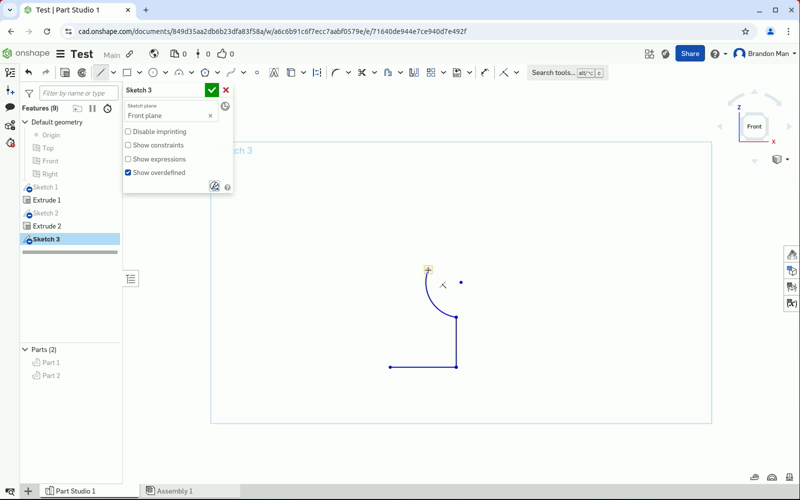
click(428, 269)
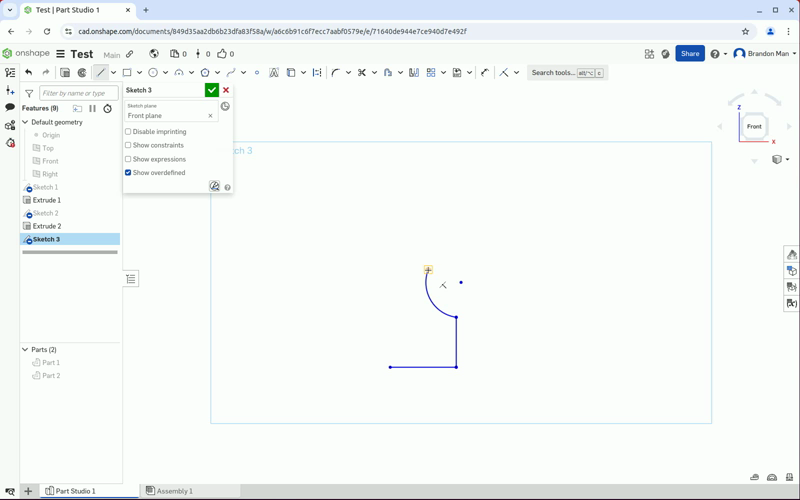
key_down(shift)
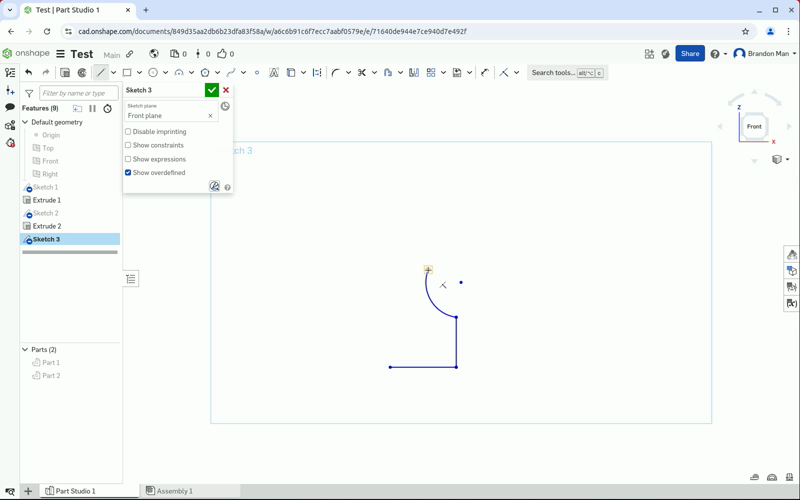
mouse_move(390, 367)
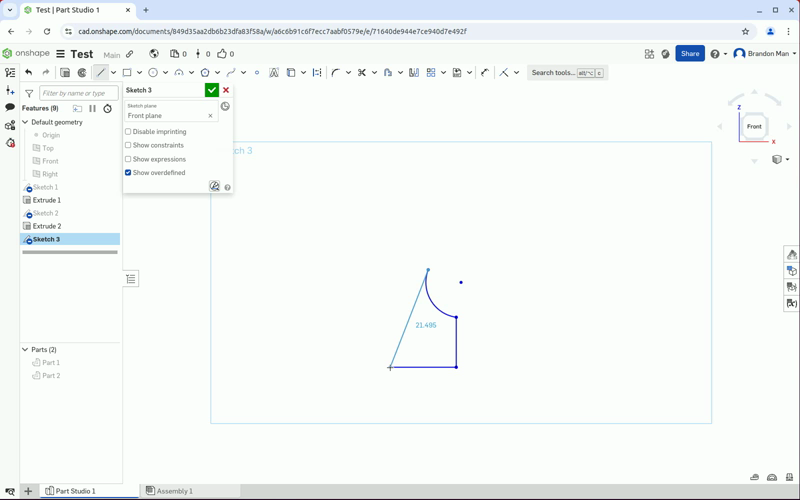
key_up(shift)
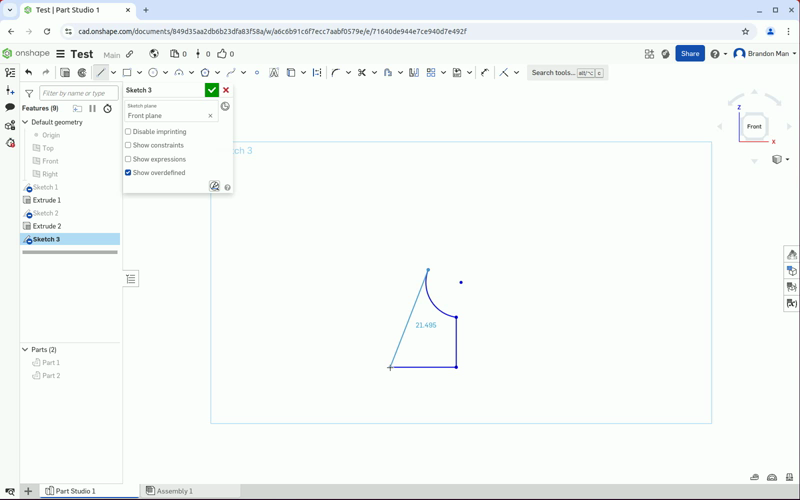
click(390, 367)
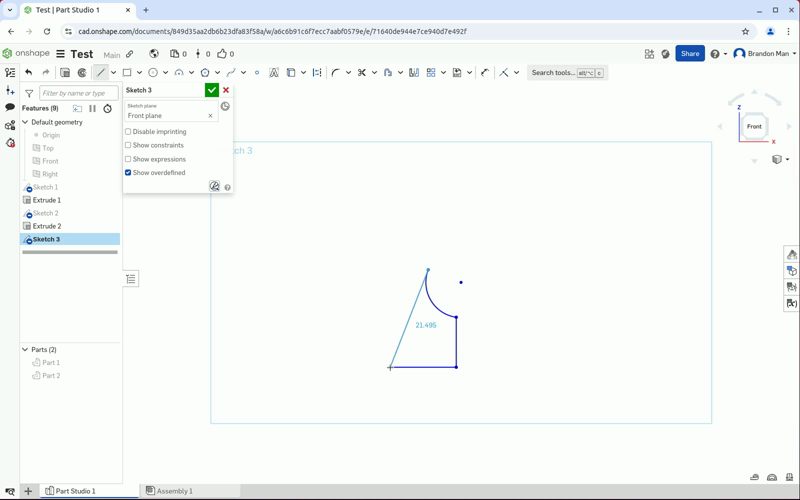
key(esc)
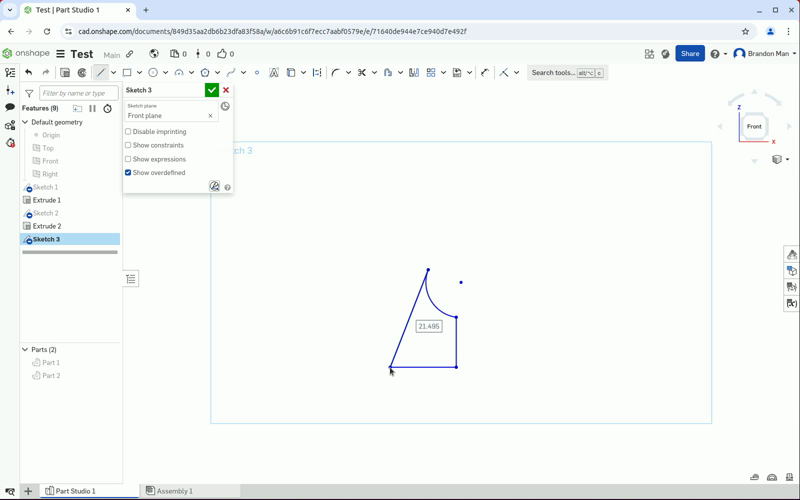
mouse_move(424, 357)
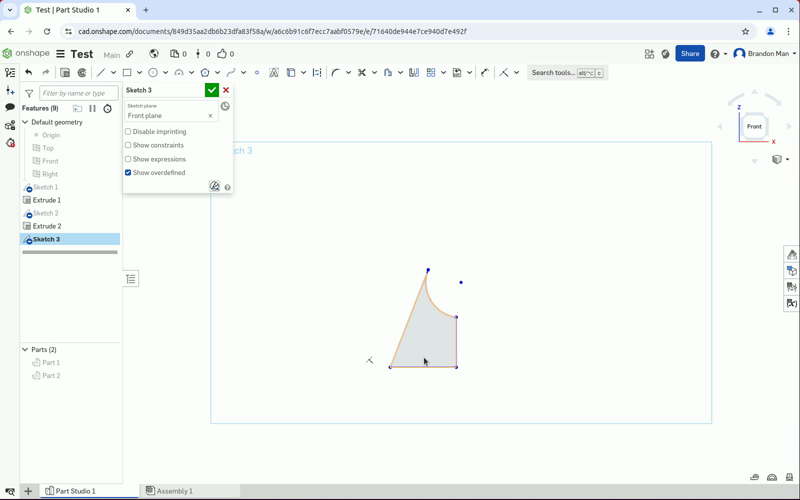
click(424, 357)
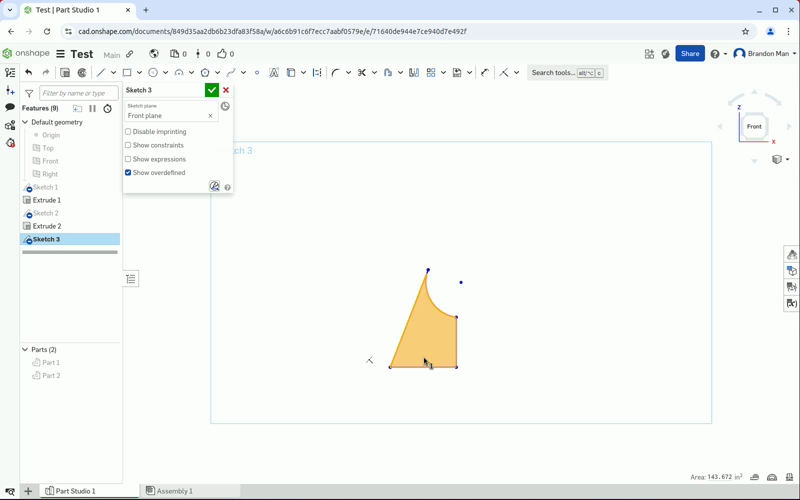
mouse_move(73, 352)
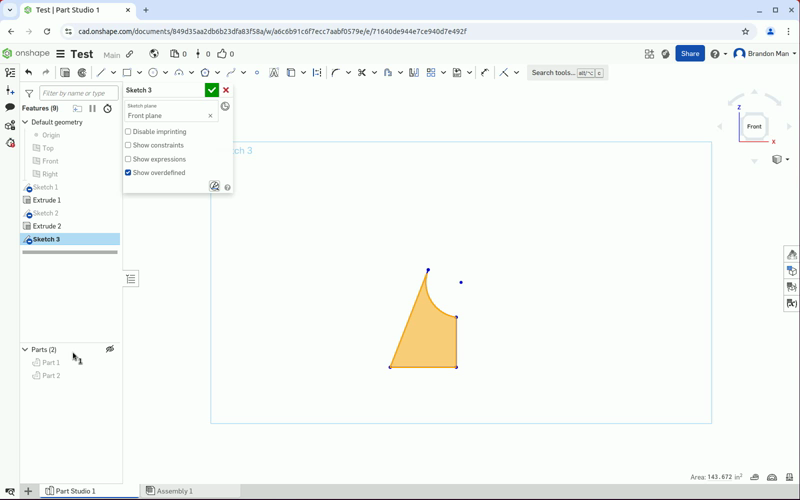
key(shift+y)
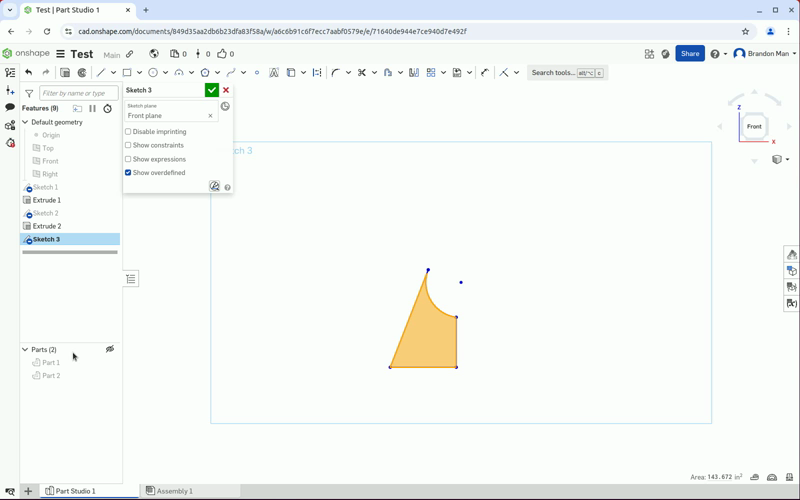
key(shift+e)
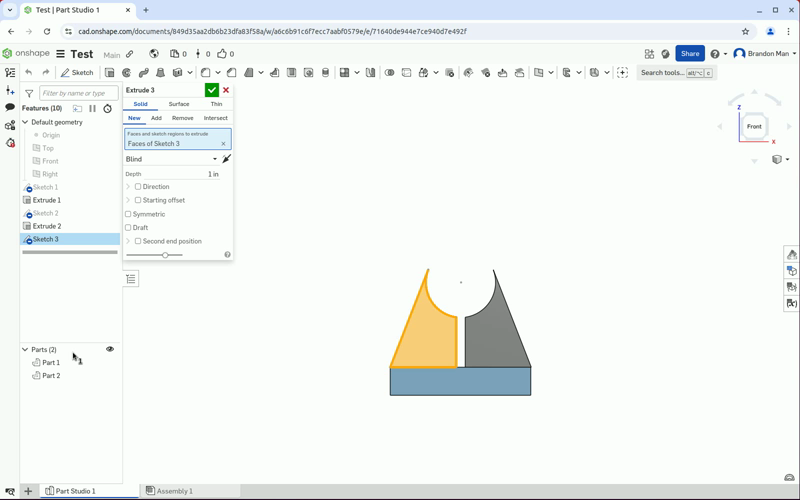
mouse_move(143, 106)
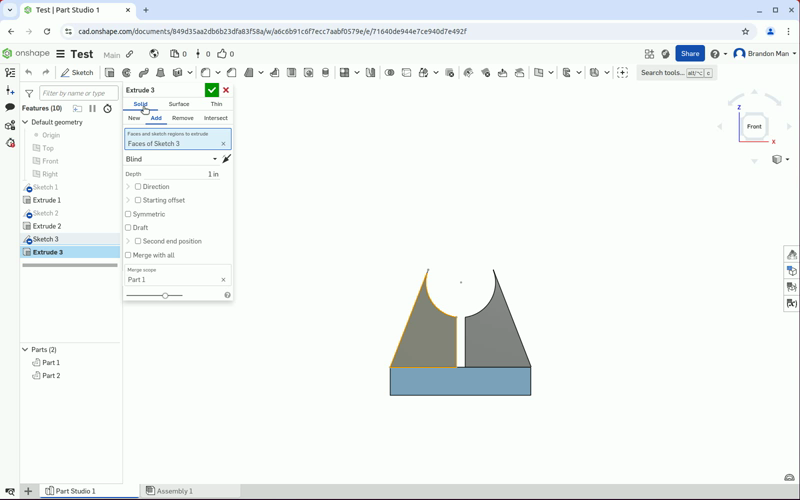
click(143, 106)
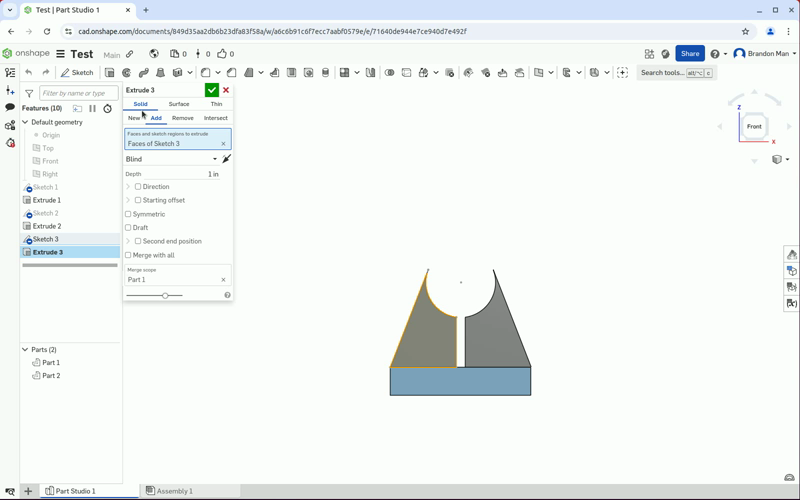
mouse_move(137, 120)
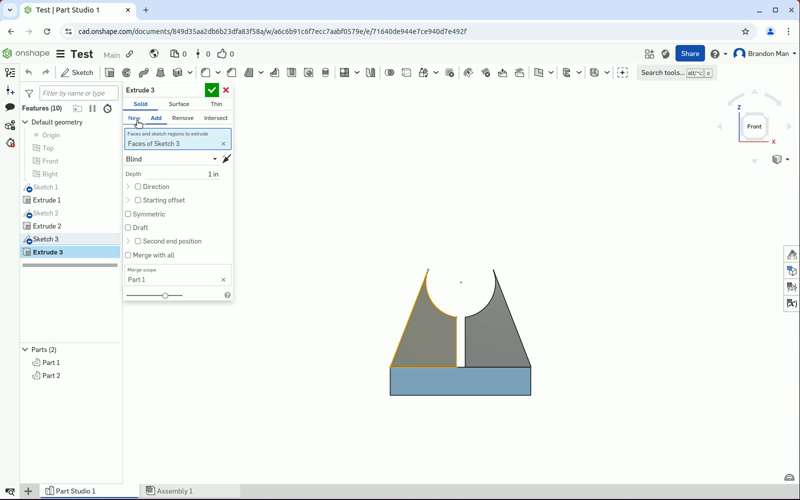
click(137, 120)
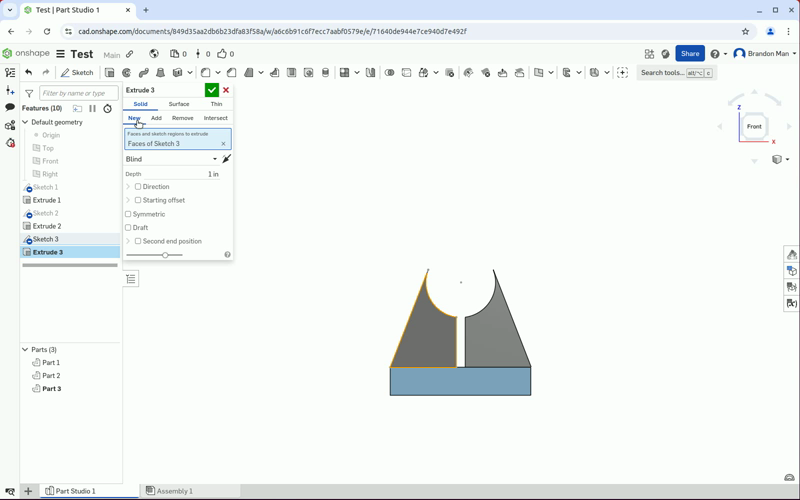
key(tab, 4)
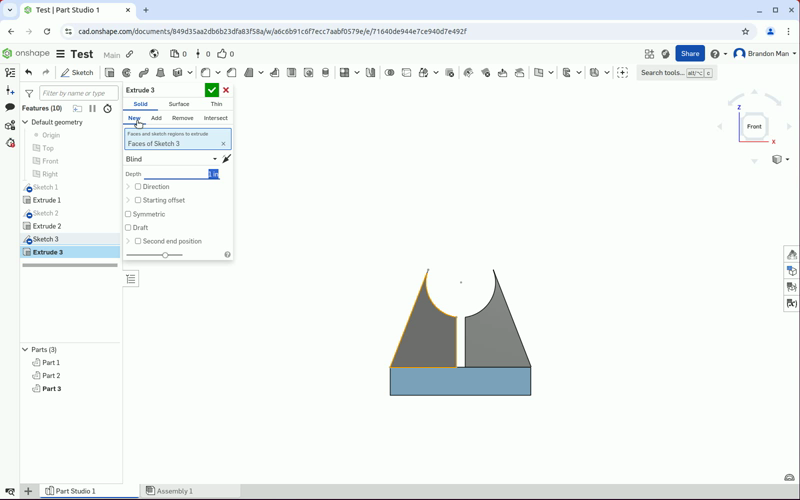
text(2.166)
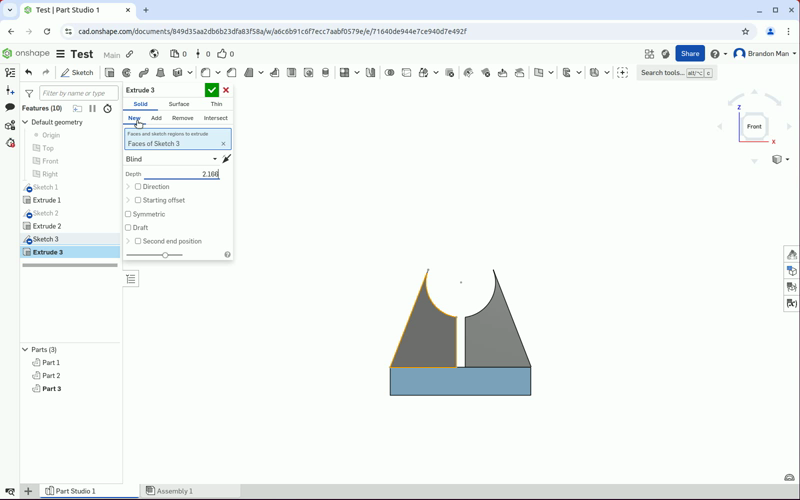
key(enter)
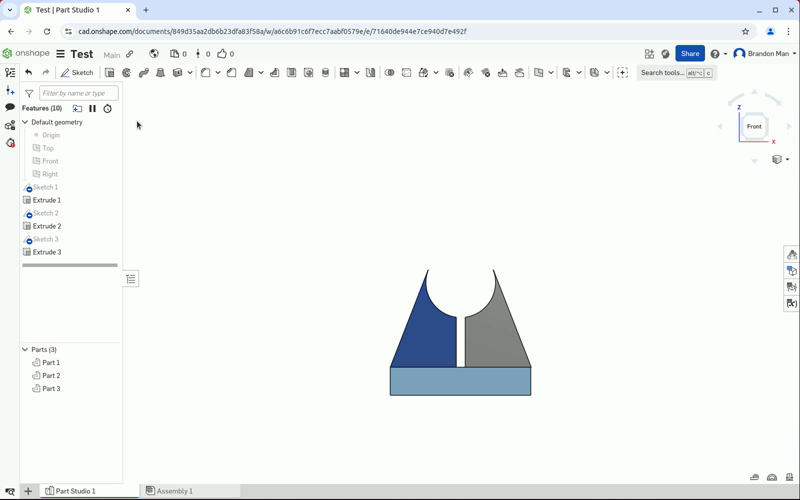
key(shift+h)
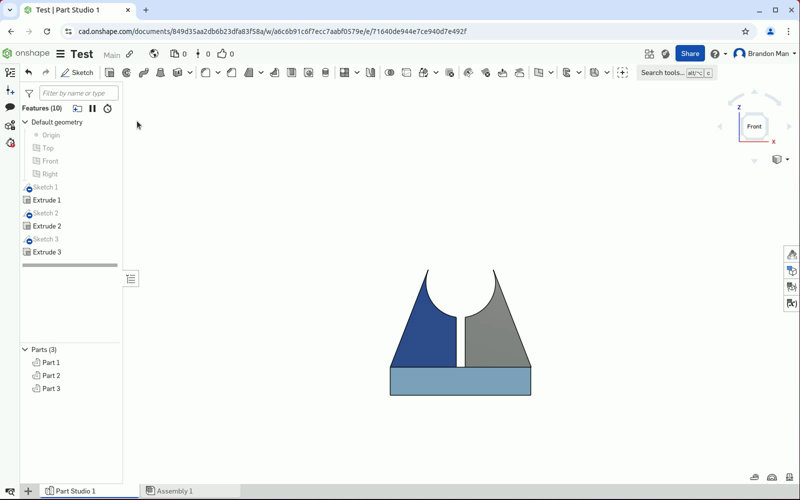
key(shift+h)
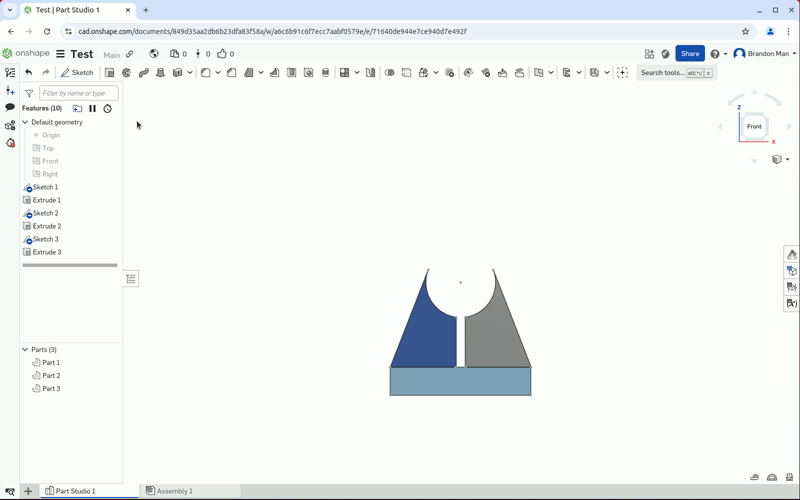
key(shift+7)
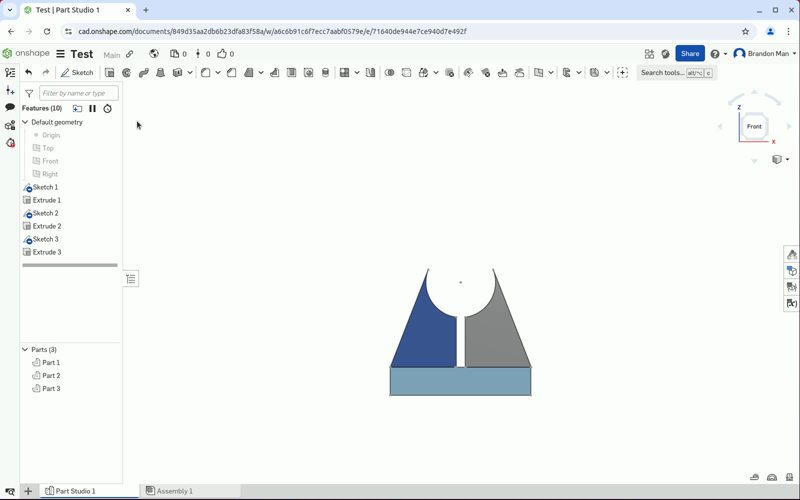
key(left, 2)
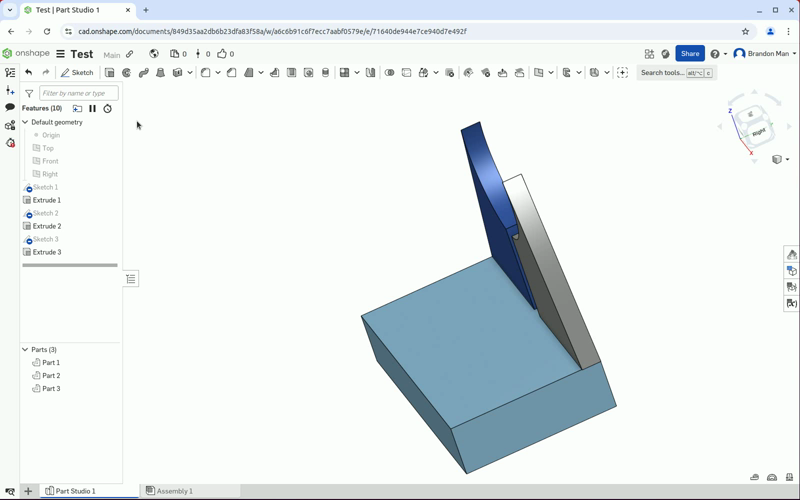
key(down, 2)
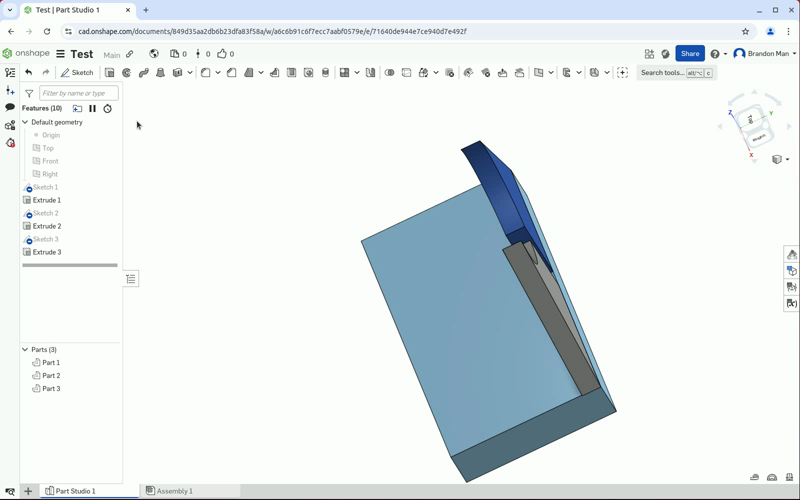
key(up, 2)
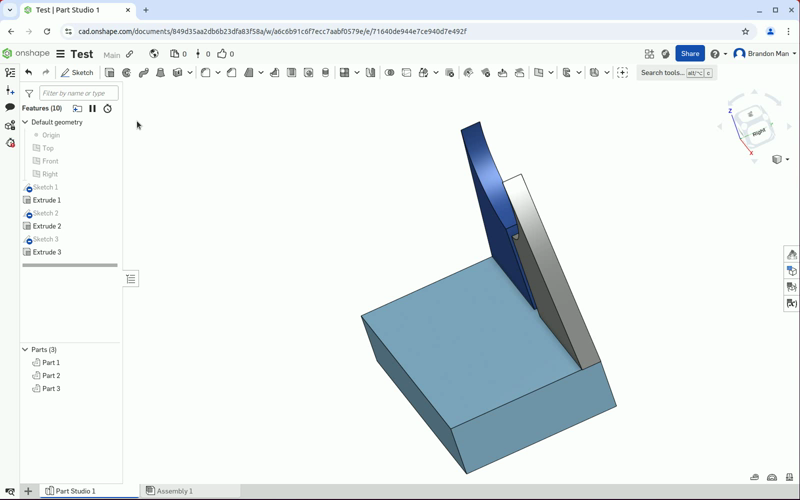
key(right, 2)
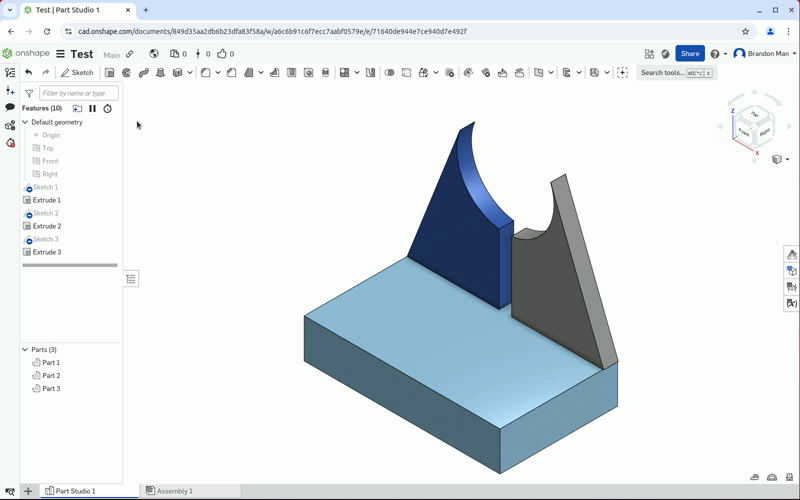
mouse_move(73, 189)
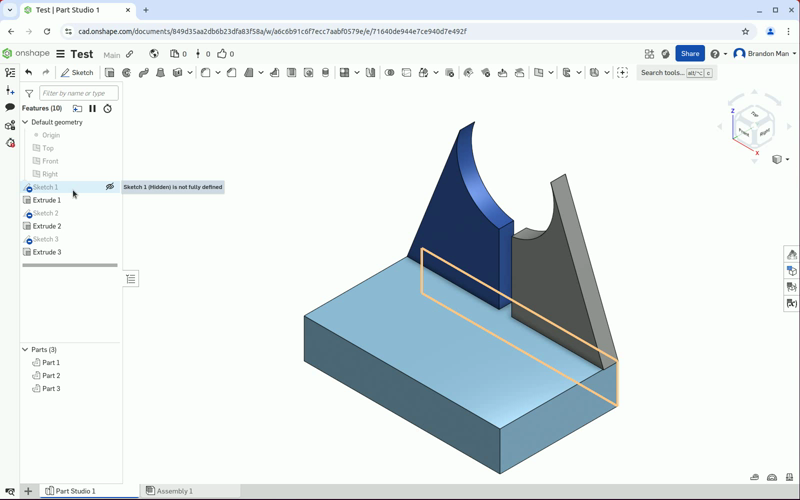
click(73, 189)